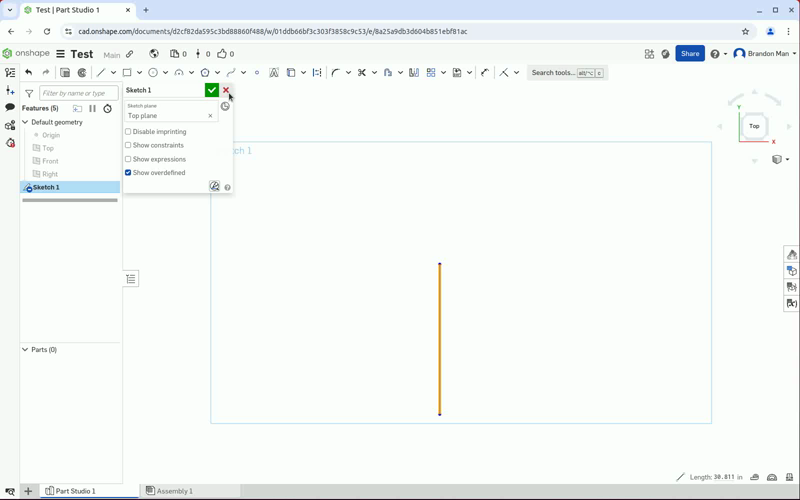
key(shift+h)
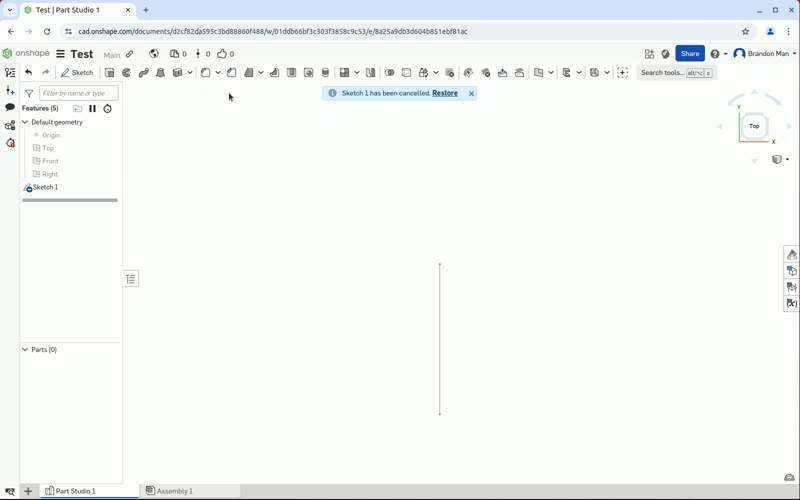
key(shift+s)
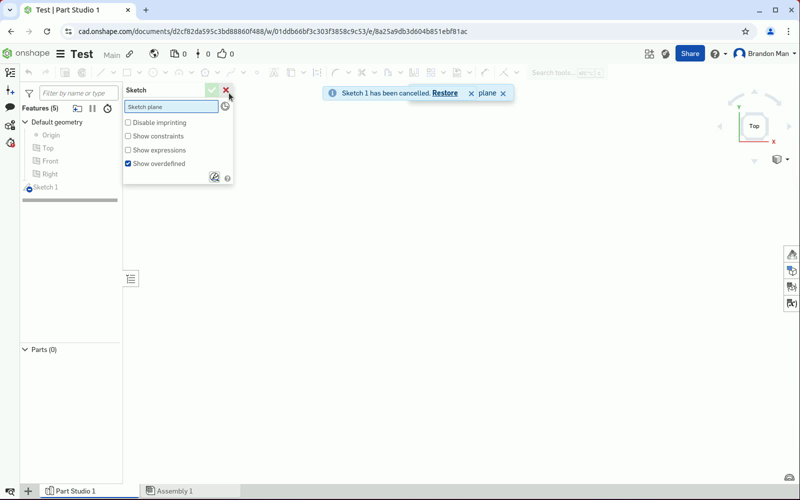
mouse_move(73, 150)
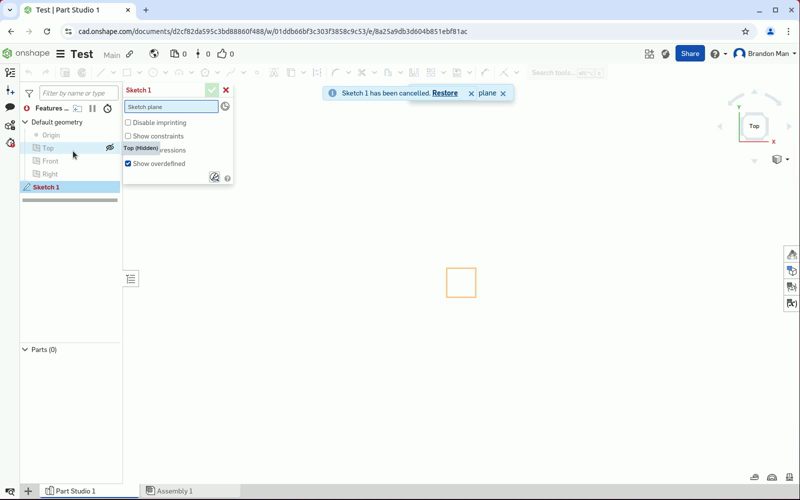
click(73, 150)
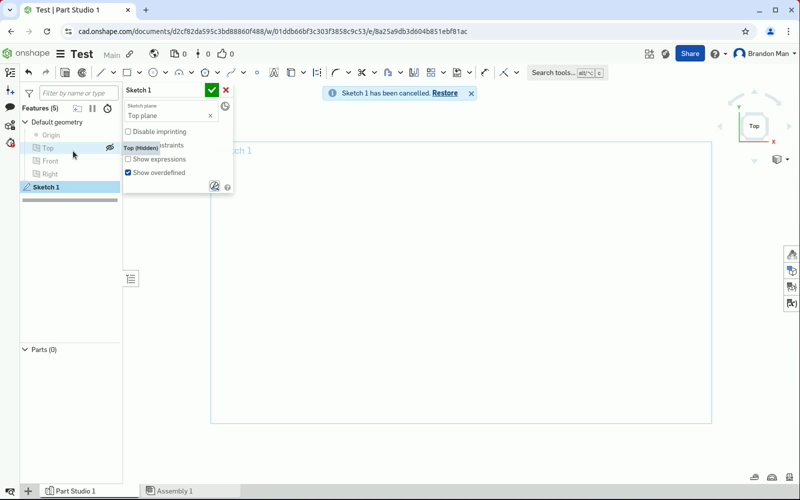
mouse_move(73, 352)
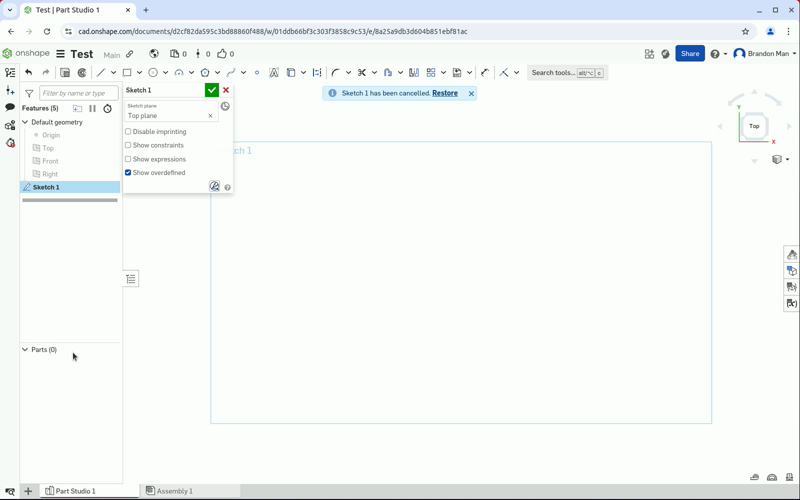
key(y)
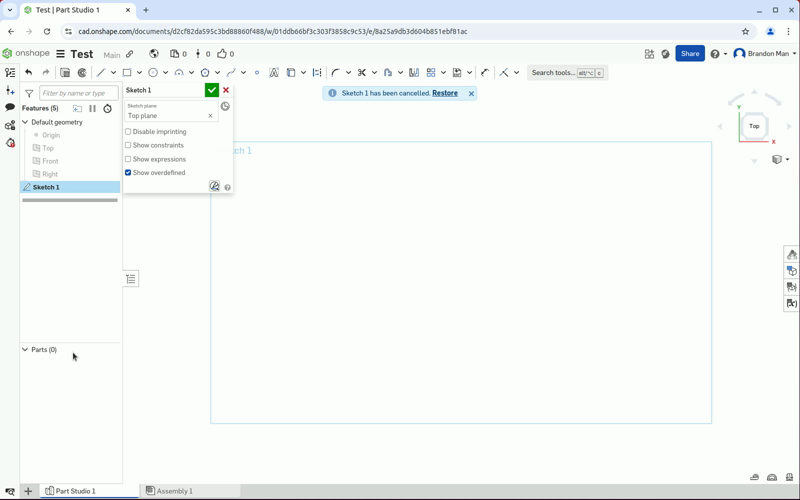
key(l)
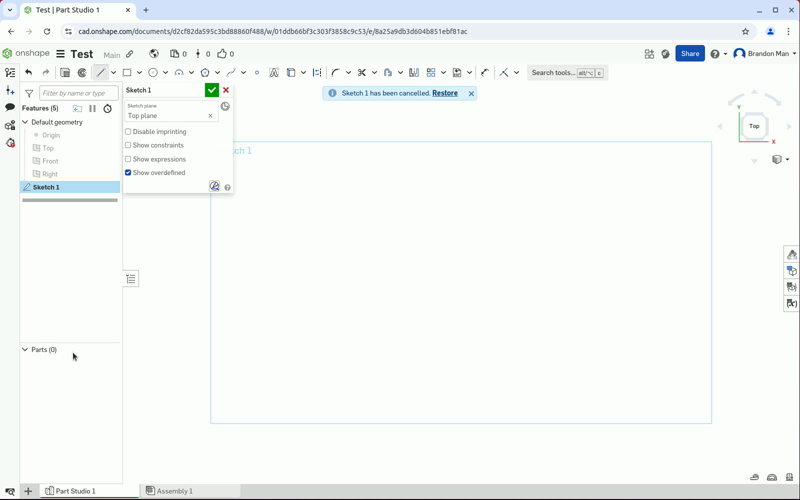
key_down(shift)
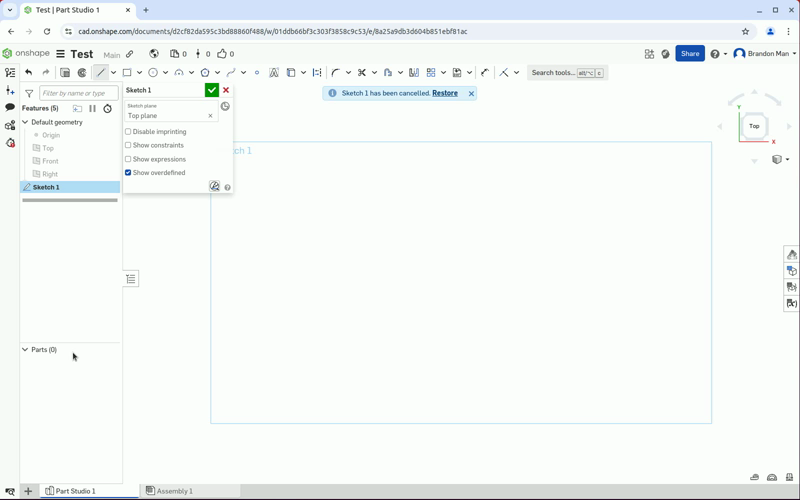
mouse_move(390, 382)
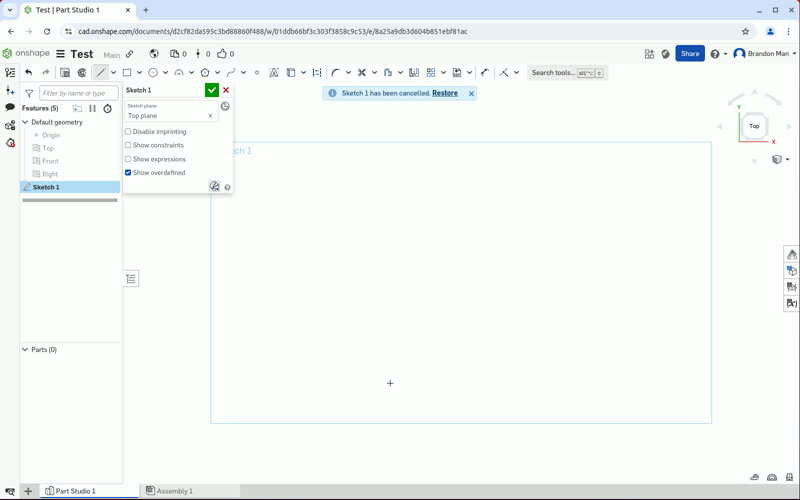
click(390, 382)
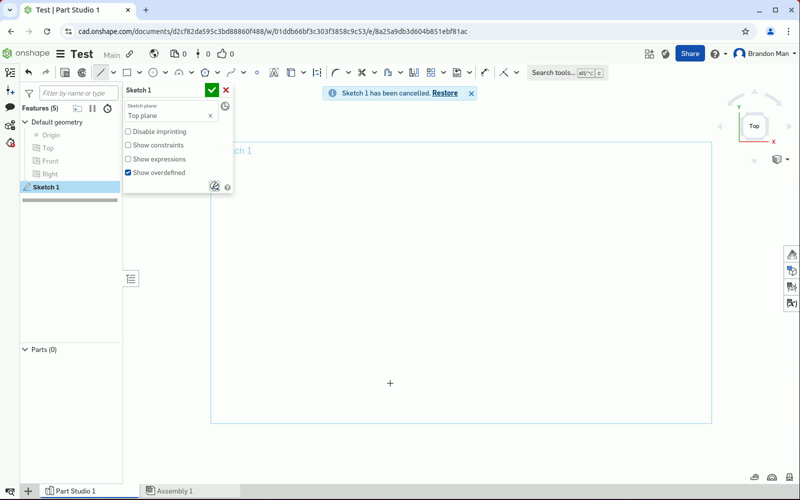
key_up(shift)
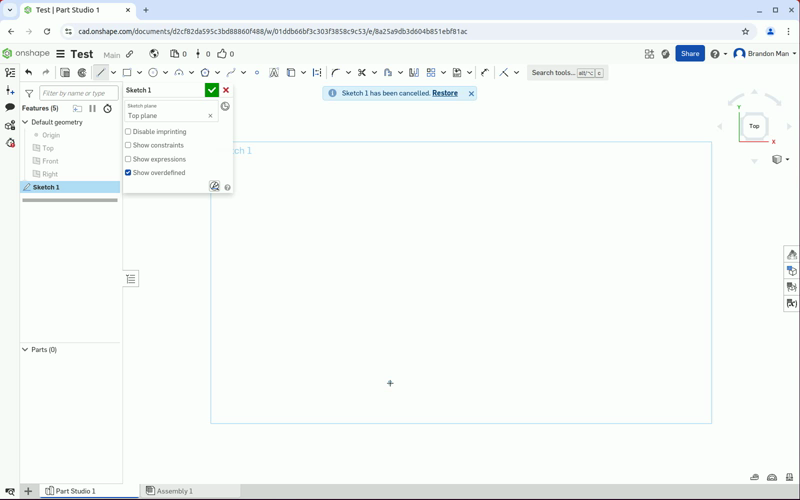
key_down(shift)
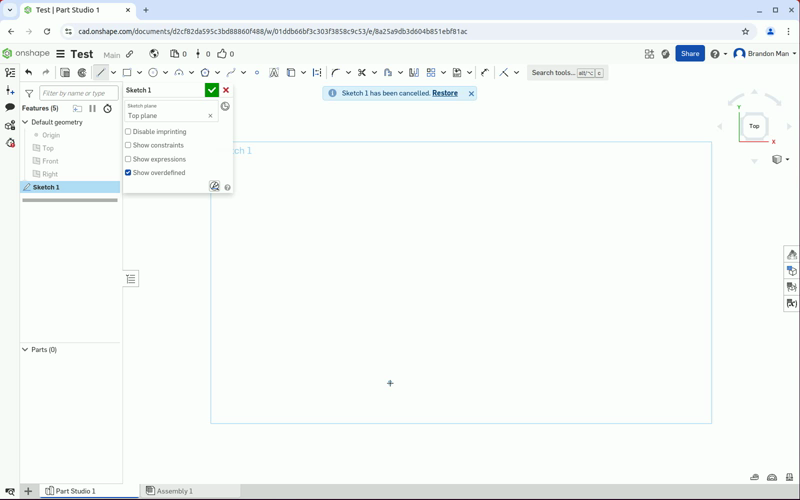
mouse_move(572, 382)
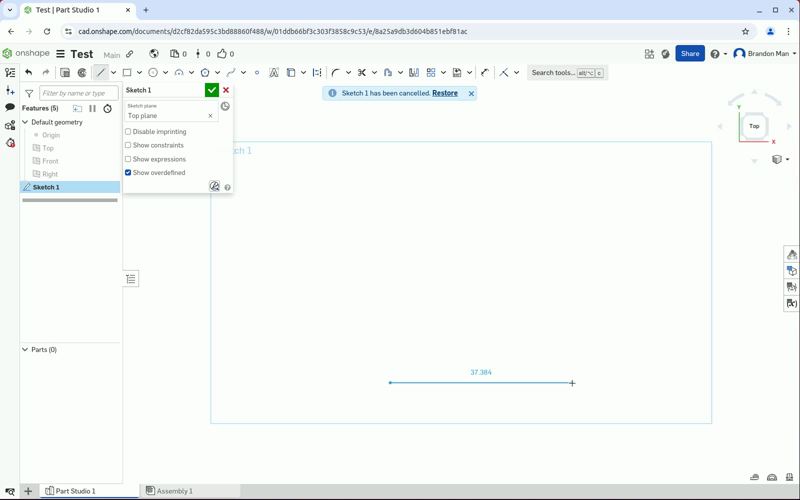
click(572, 382)
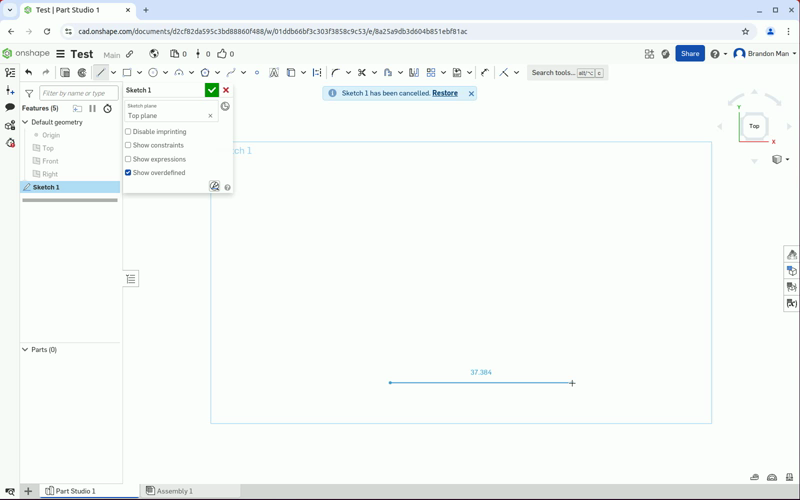
key_up(shift)
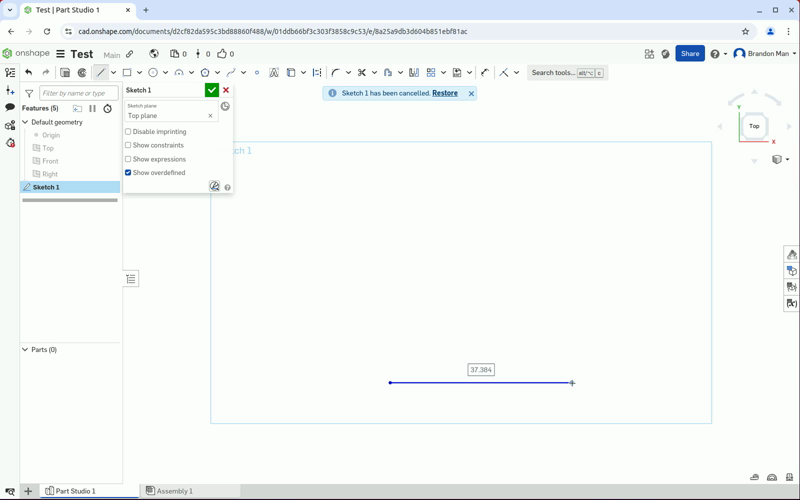
key_down(shift)
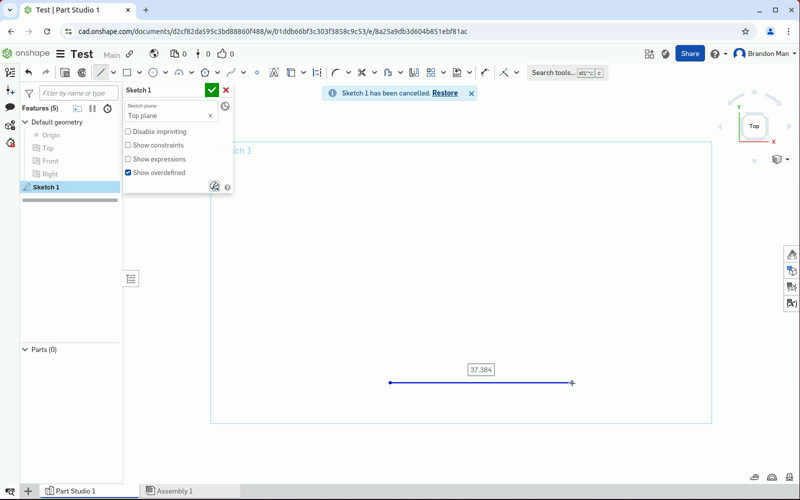
mouse_move(572, 211)
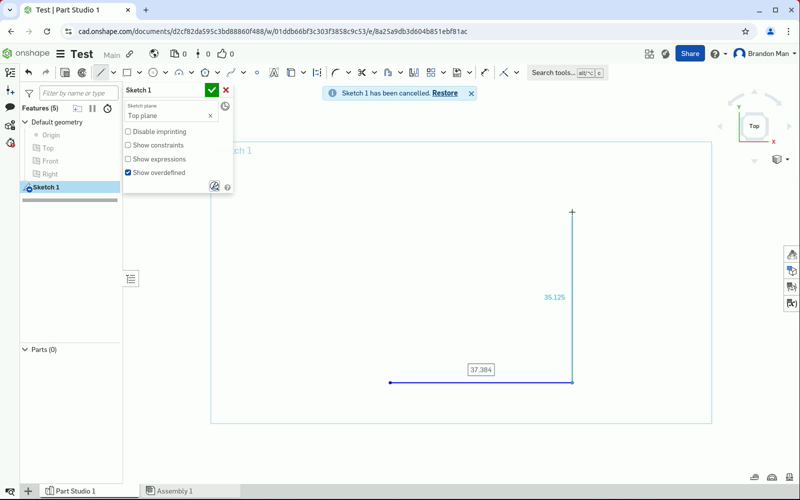
click(572, 211)
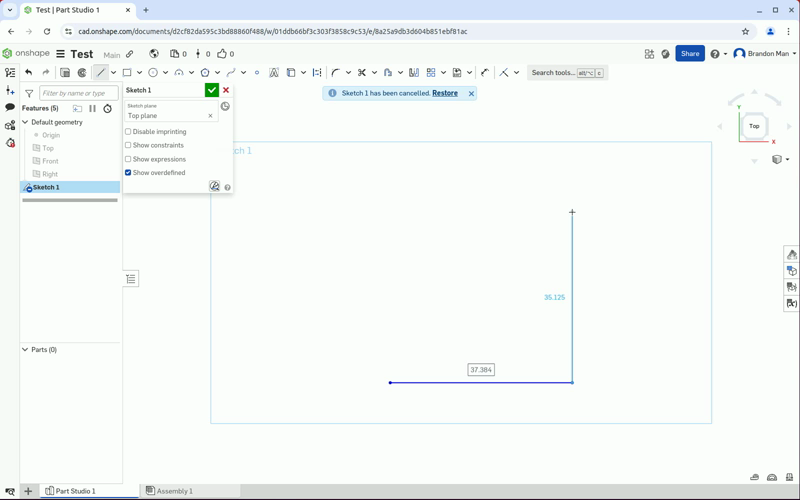
key_up(shift)
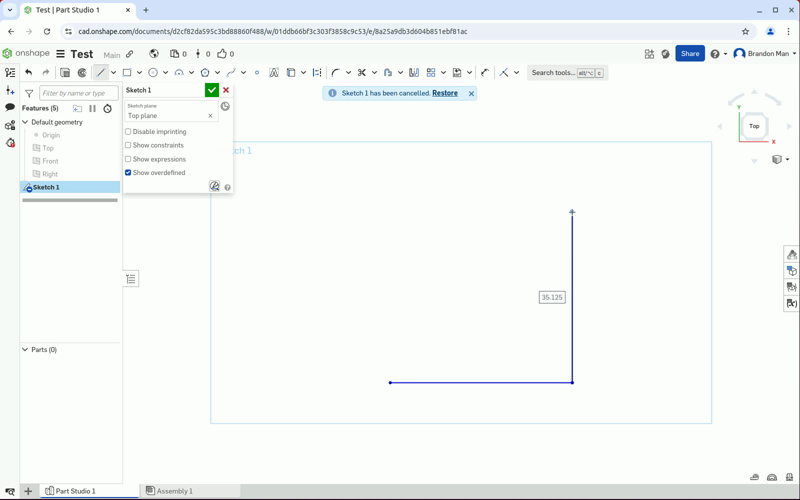
key_down(shift)
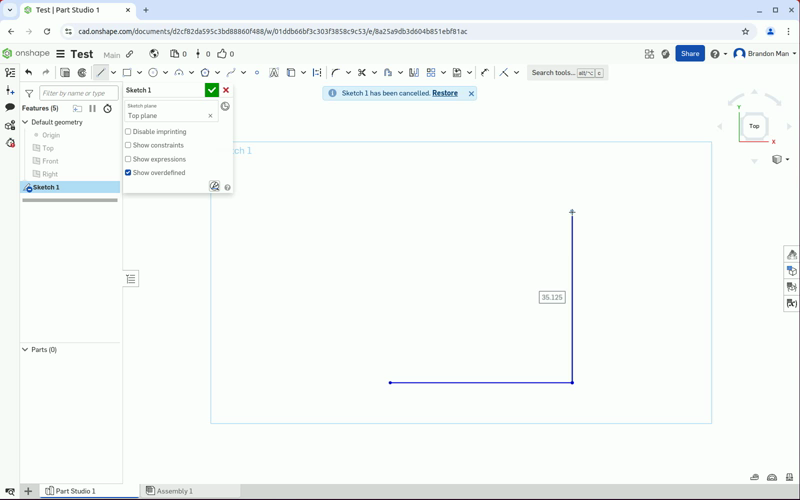
mouse_move(390, 211)
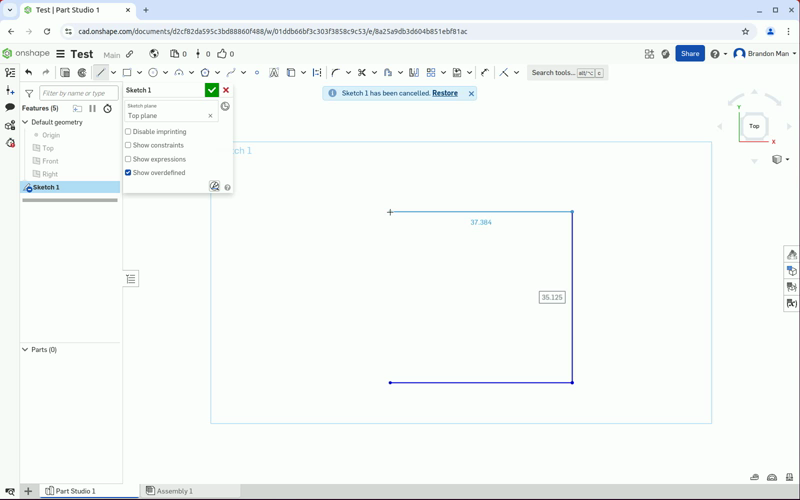
click(390, 211)
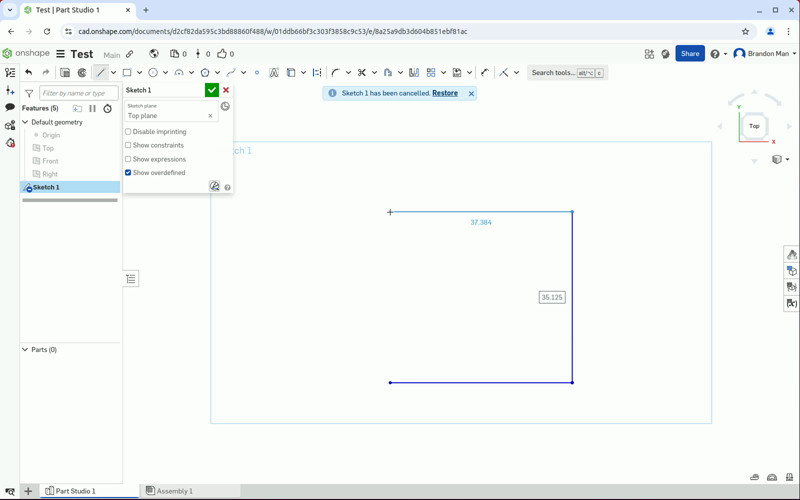
key_up(shift)
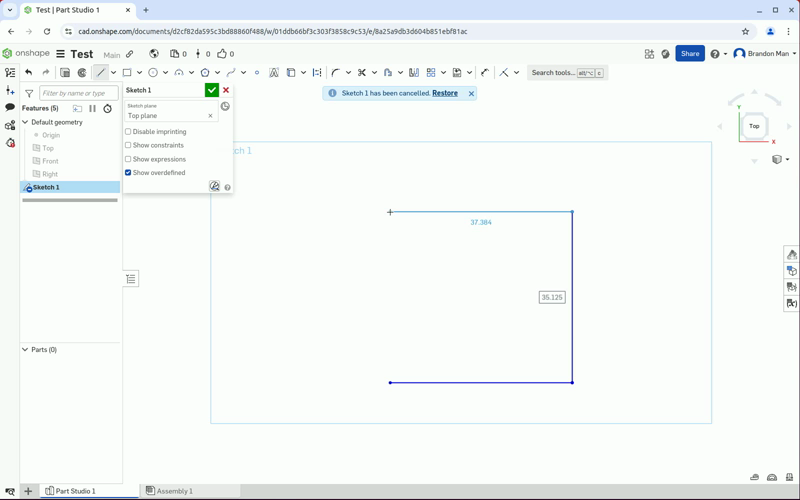
key_down(shift)
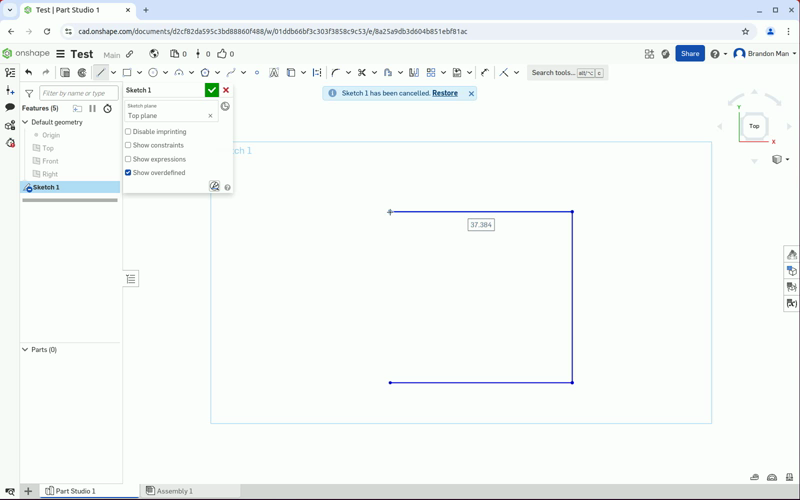
mouse_move(390, 382)
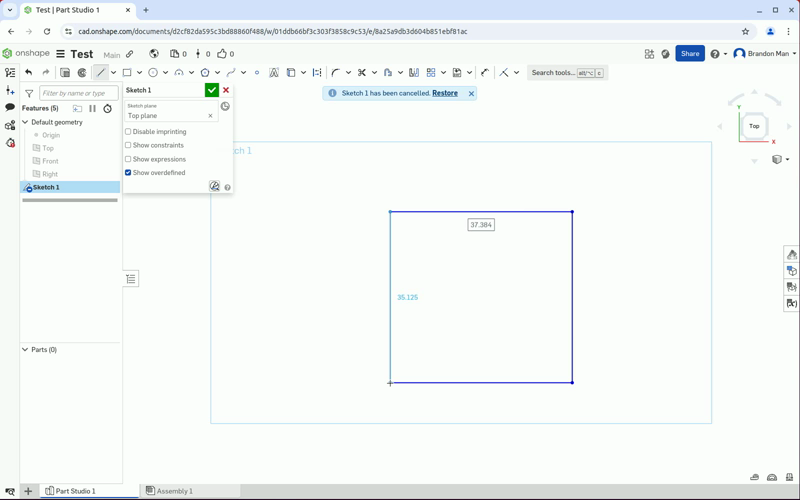
key_up(shift)
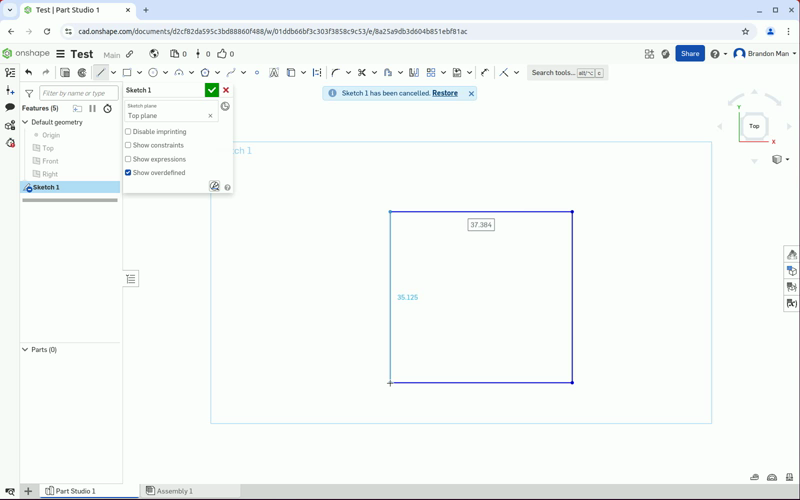
click(390, 382)
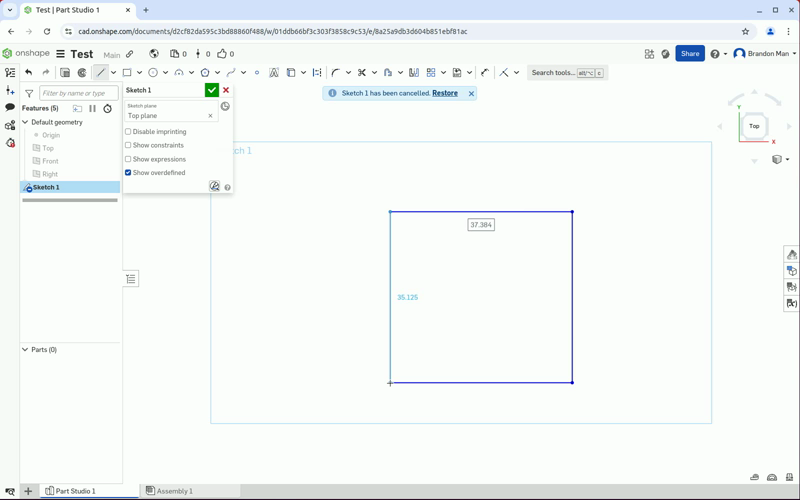
key(esc)
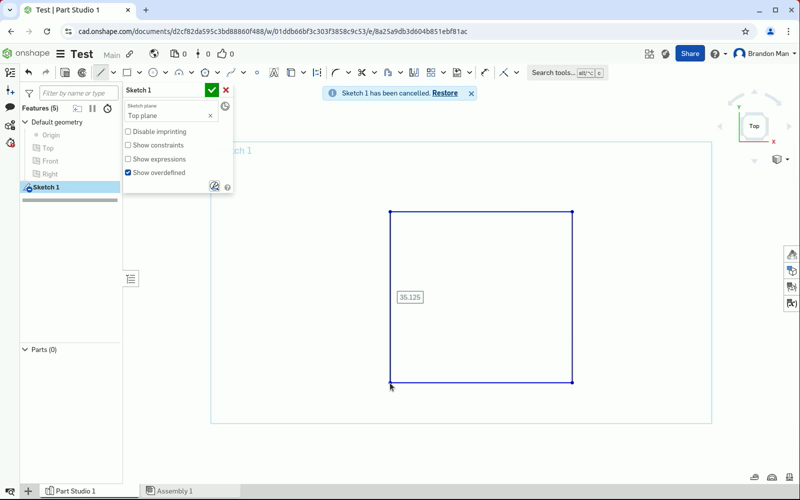
mouse_move(443, 347)
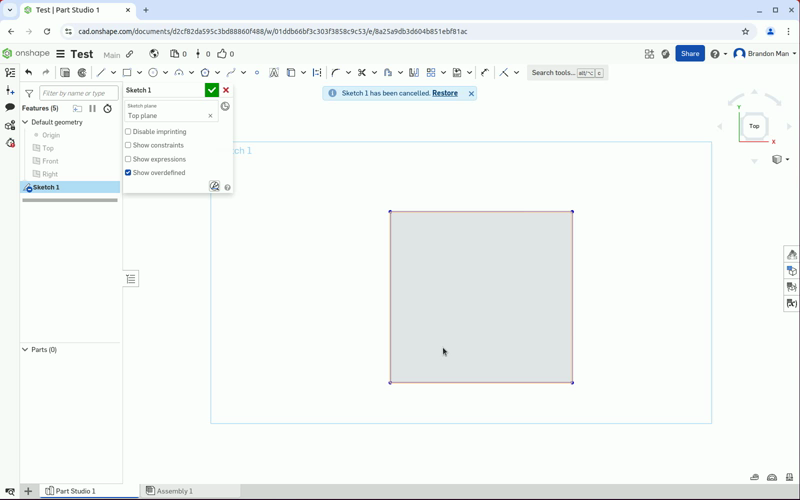
click(443, 347)
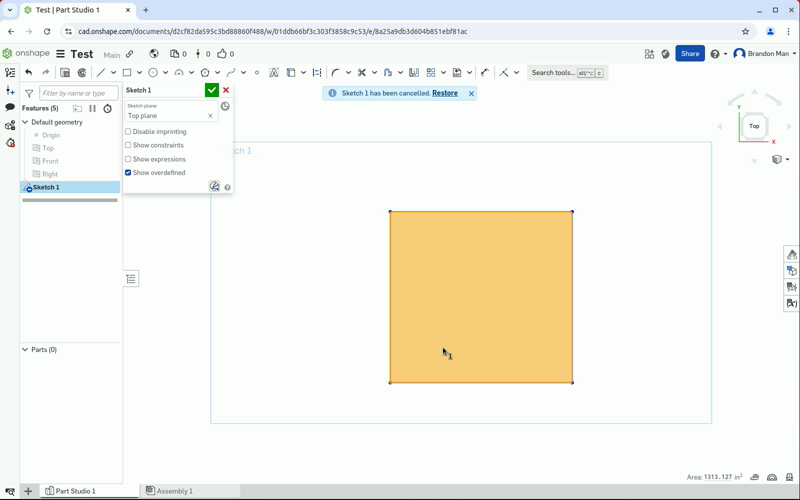
mouse_move(73, 352)
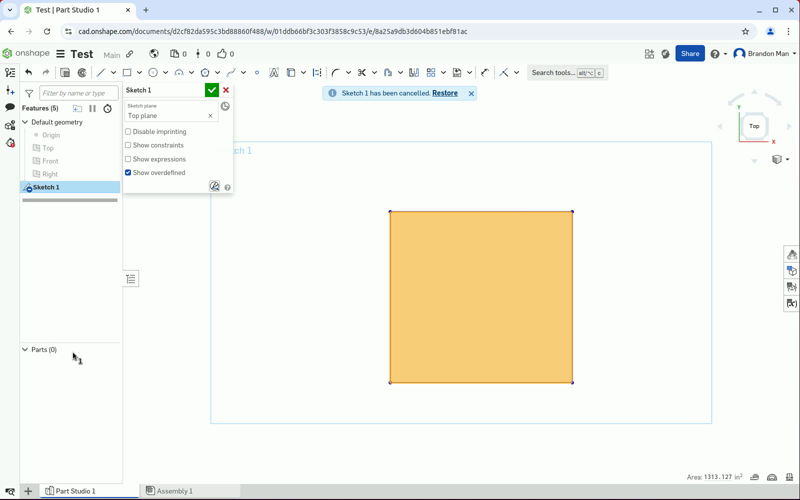
key(shift+y)
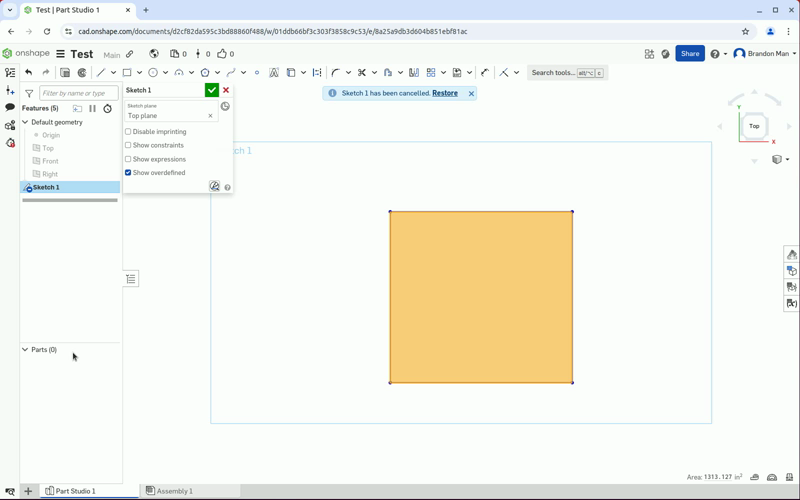
key(shift+e)
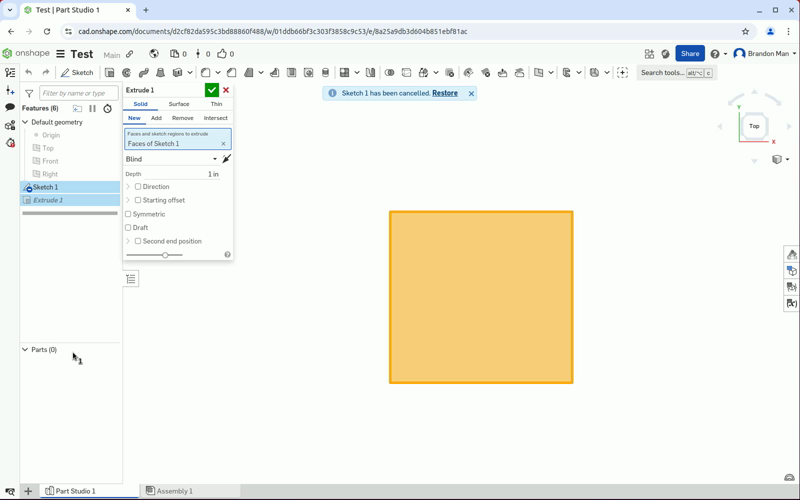
mouse_move(143, 106)
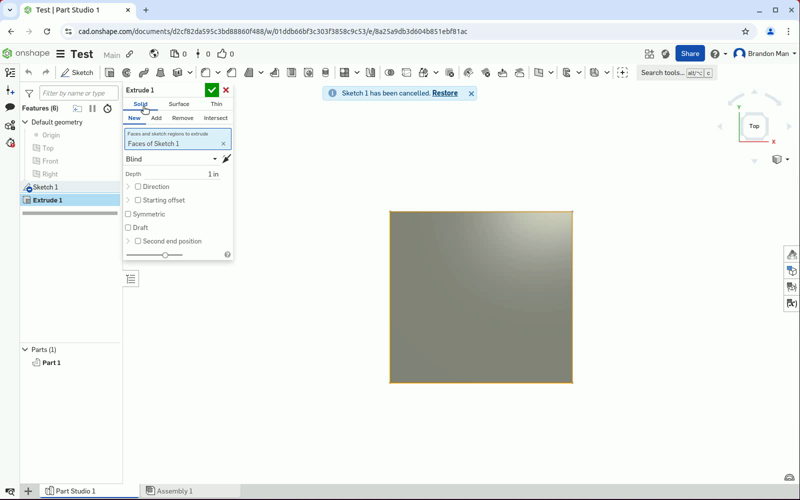
click(143, 106)
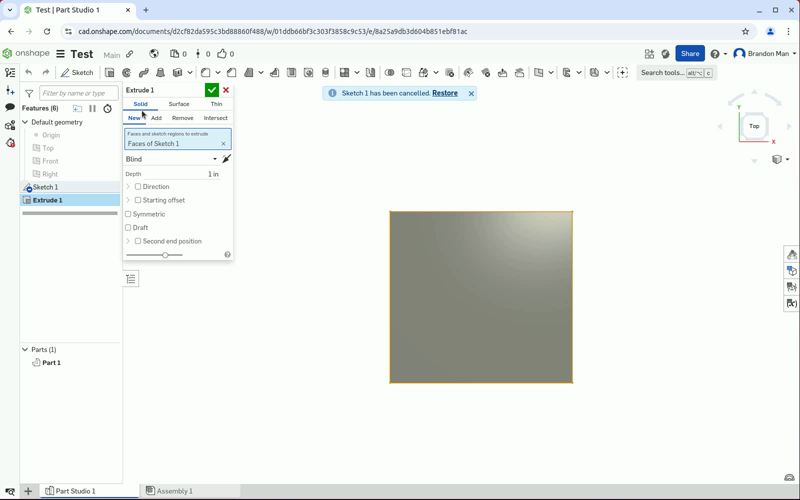
mouse_move(137, 120)
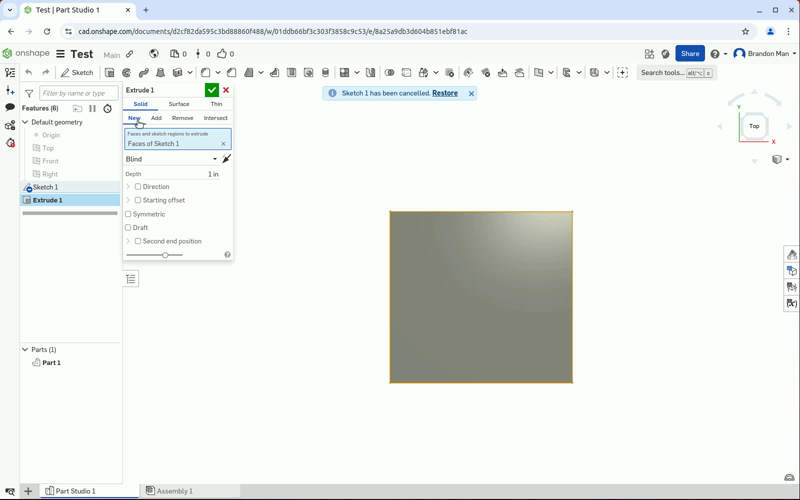
click(137, 120)
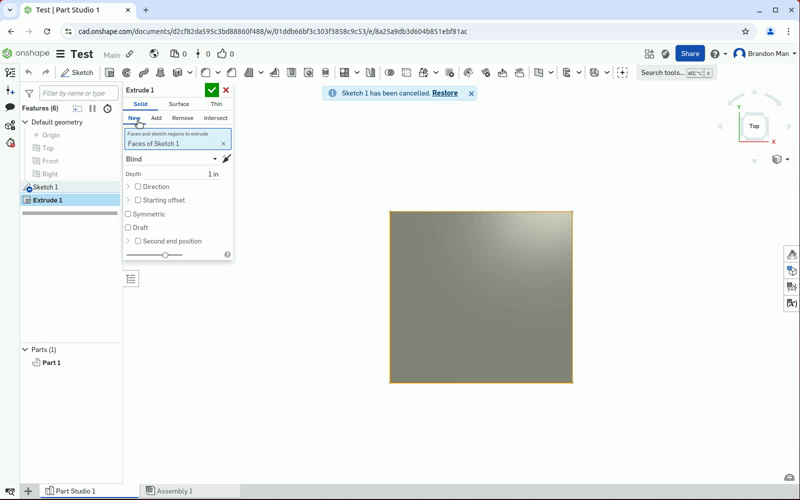
key(tab, 4)
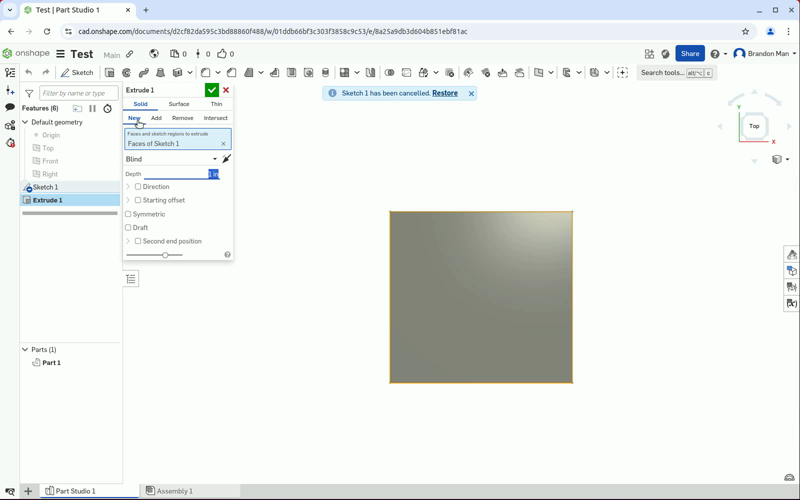
text(16.368)
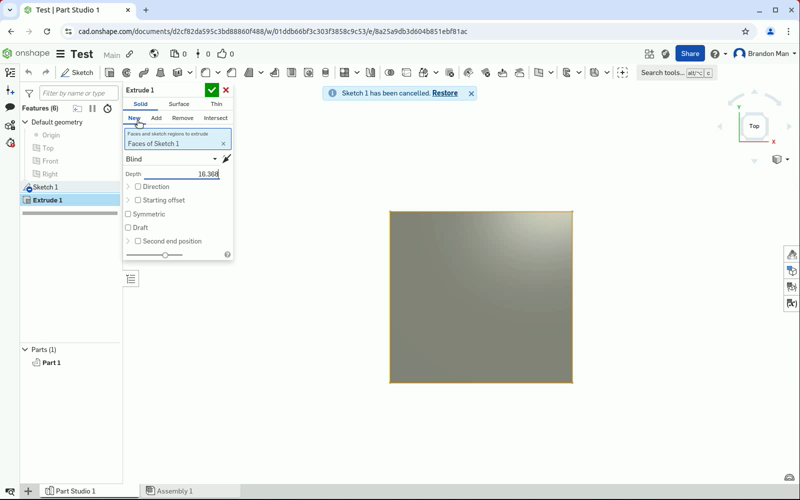
key(enter)
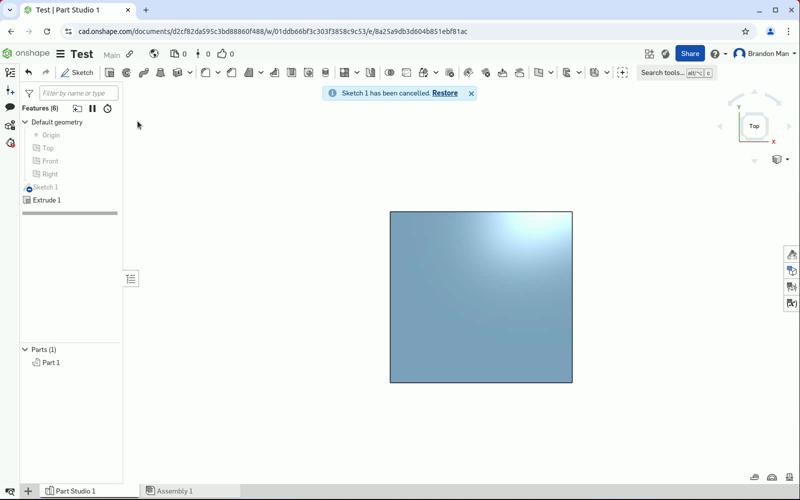
key(shift+h)
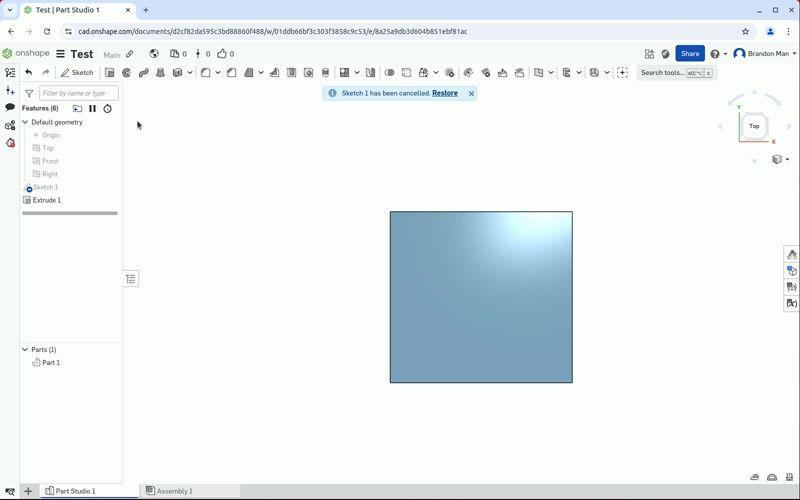
key(shift+h)
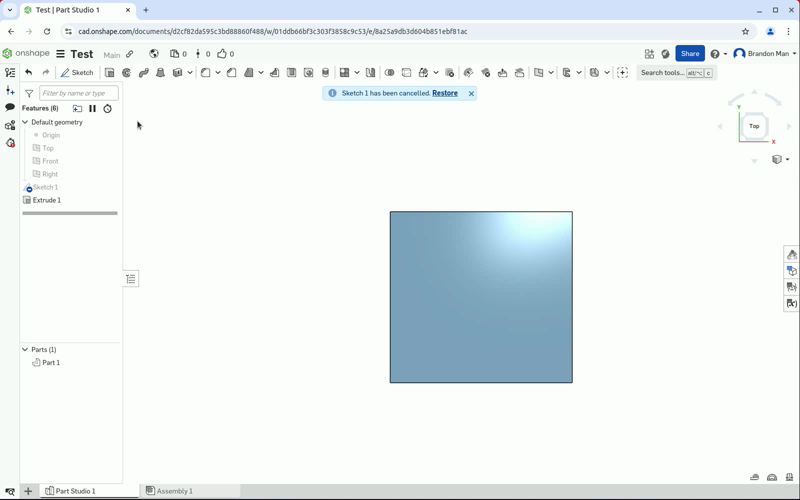
mouse_move(73, 189)
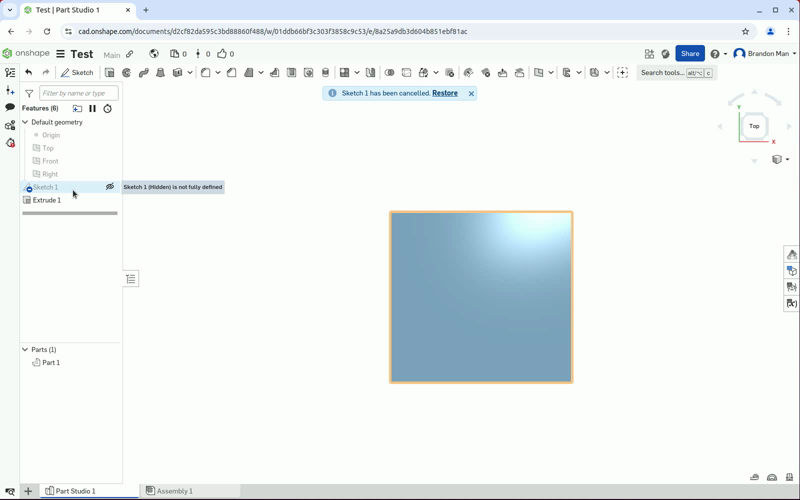
click(73, 189)
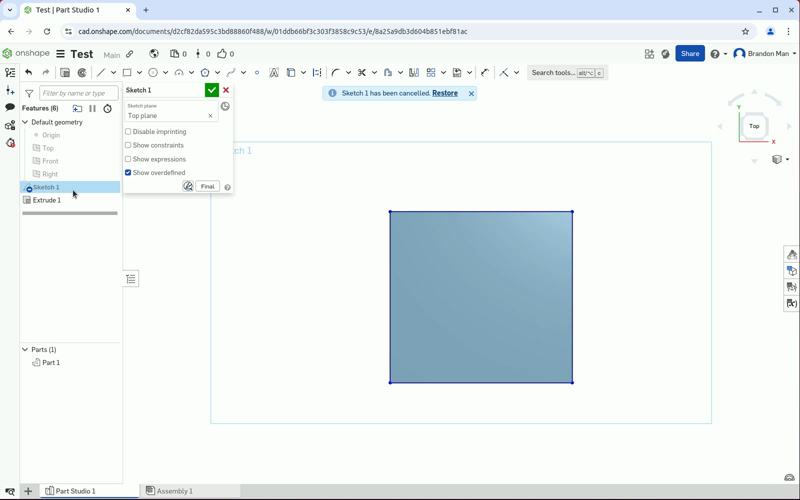
mouse_move(229, 92)
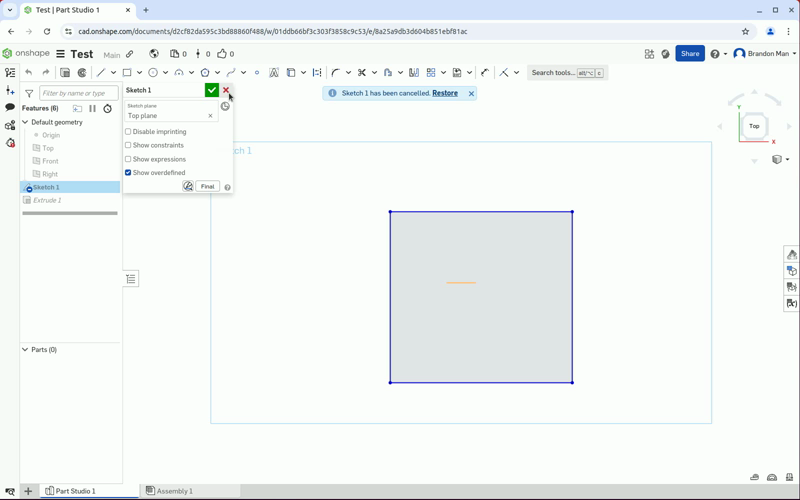
click(229, 92)
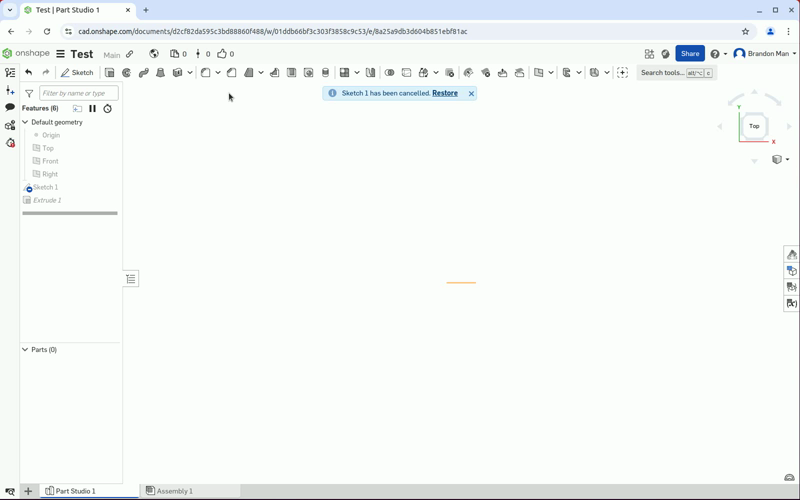
mouse_move(541, 75)
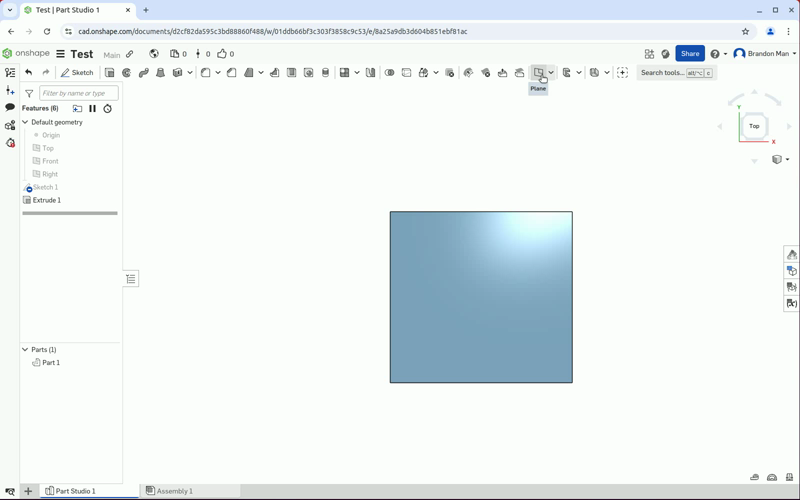
click(541, 75)
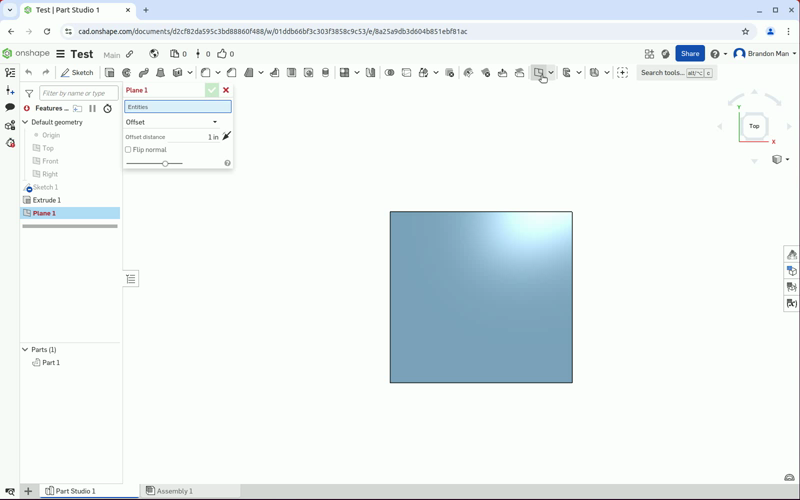
mouse_move(73, 150)
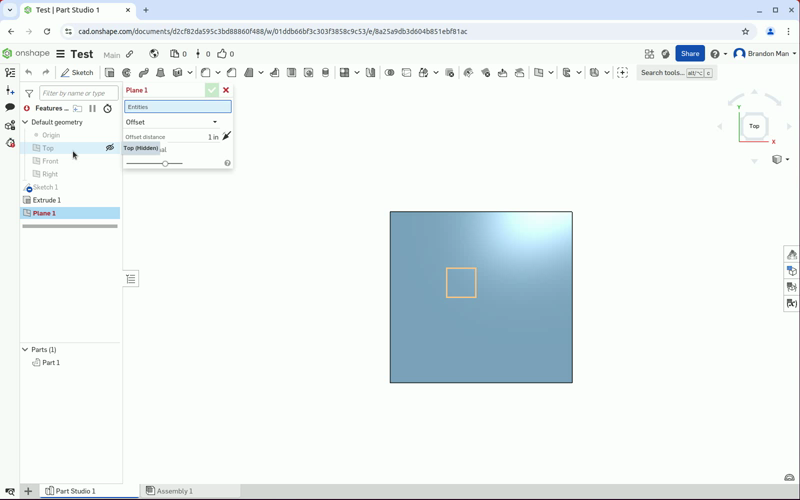
click(73, 150)
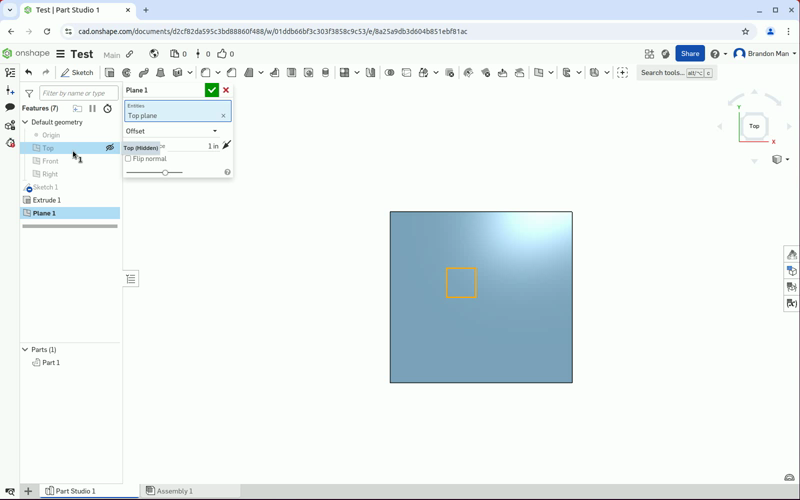
key(tab, 2)
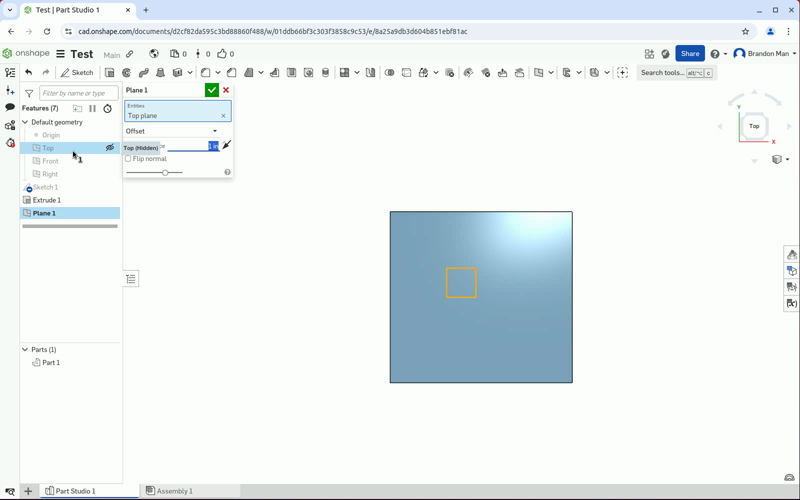
text(16.361)
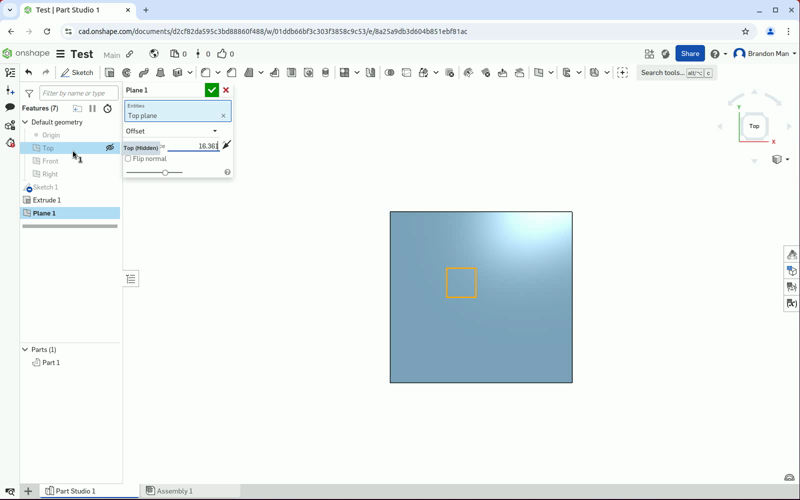
key(enter, 2)
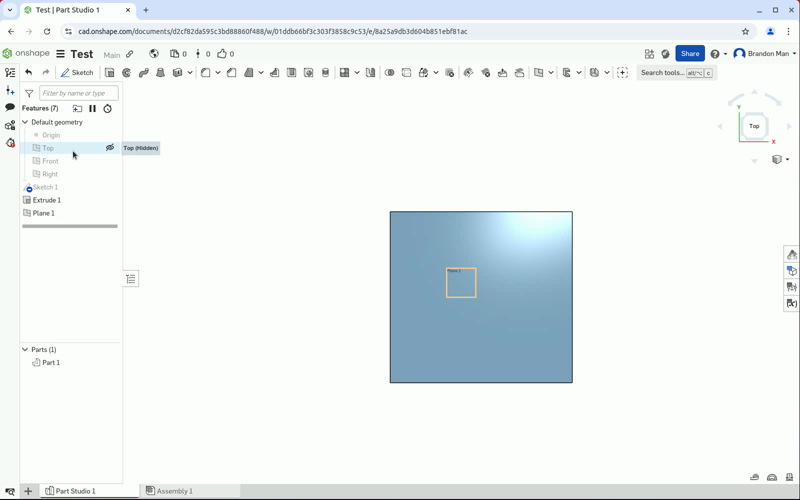
key(shift+s)
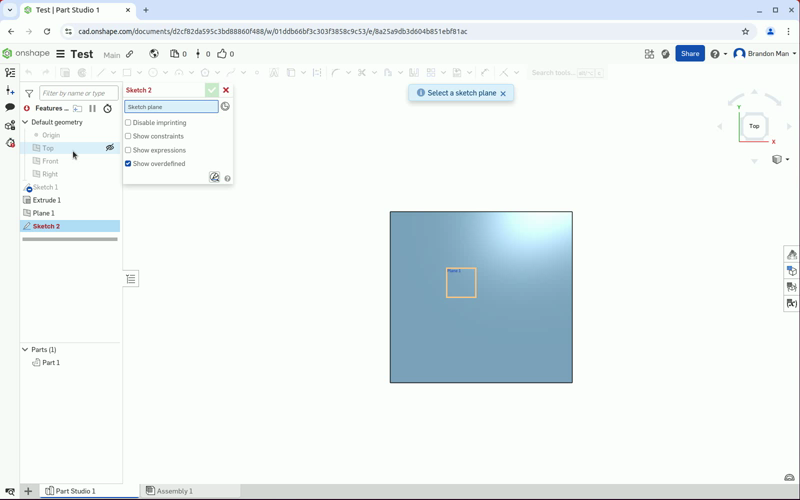
mouse_move(73, 215)
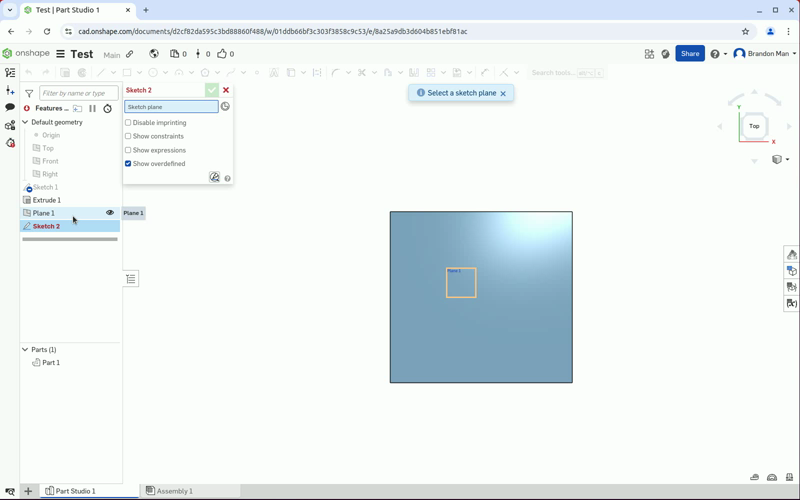
click(73, 215)
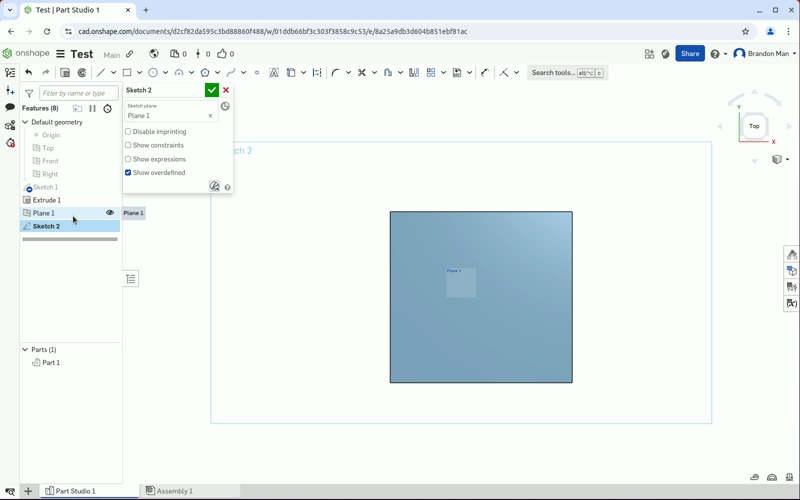
mouse_move(73, 352)
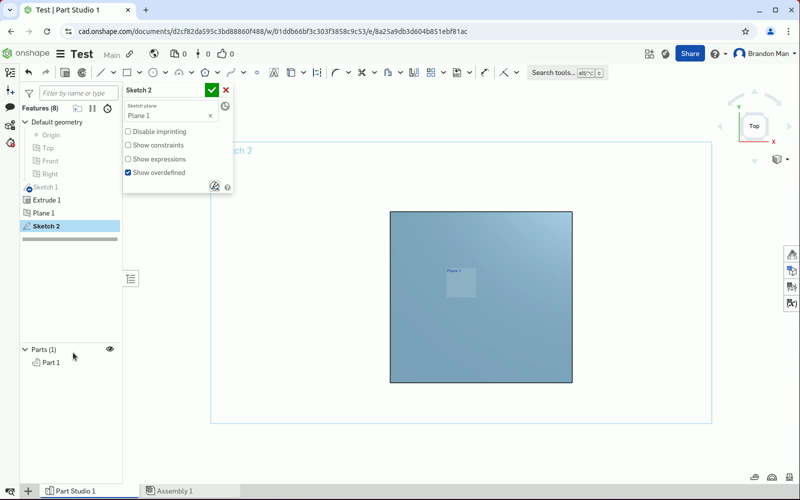
key(y)
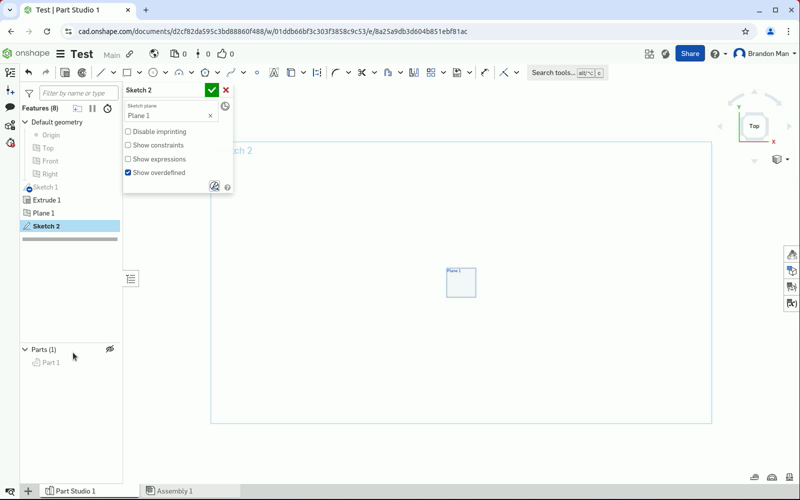
key(c)
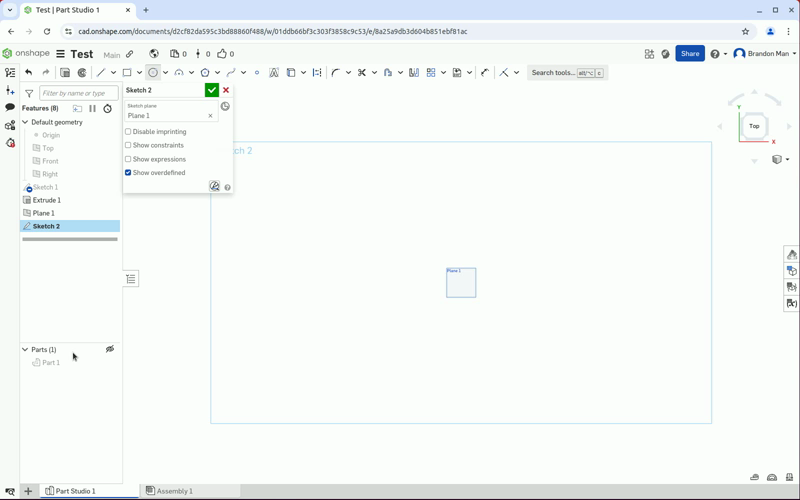
key_down(shift)
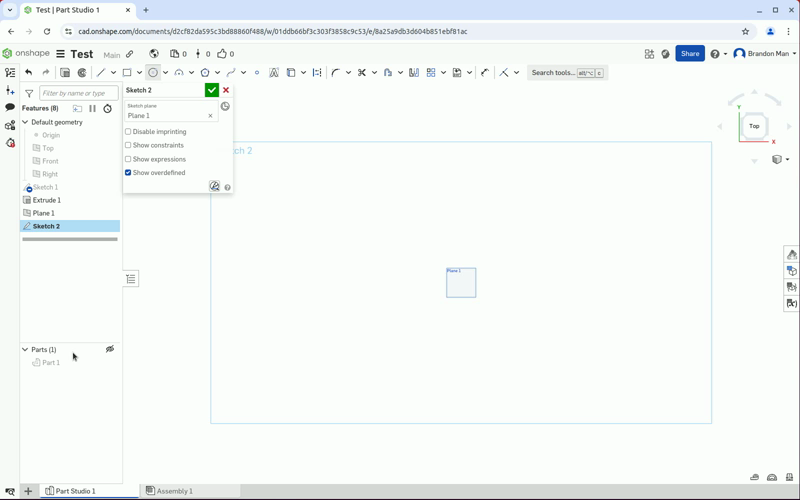
mouse_move(461, 282)
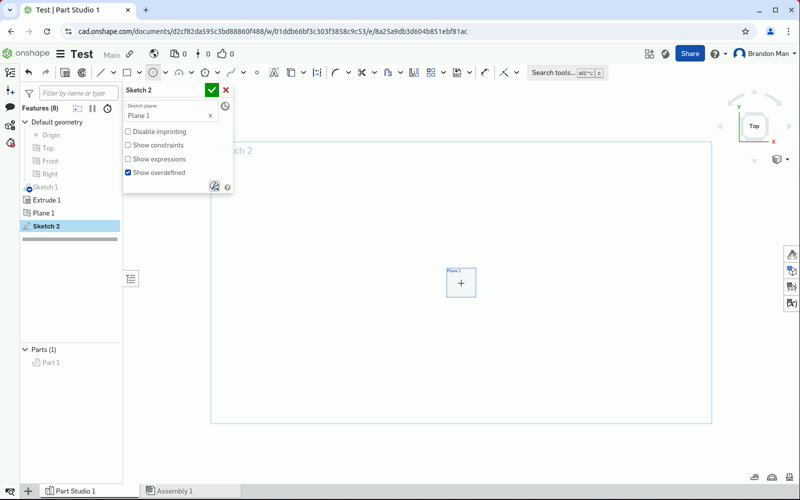
click(461, 282)
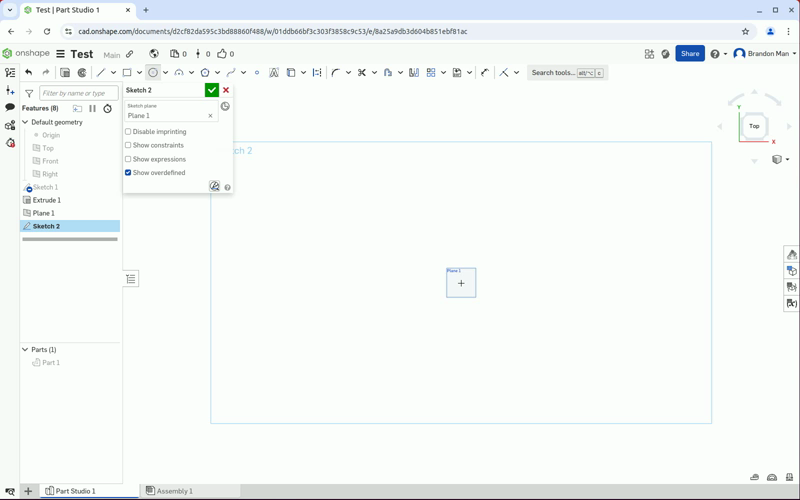
key_up(shift)
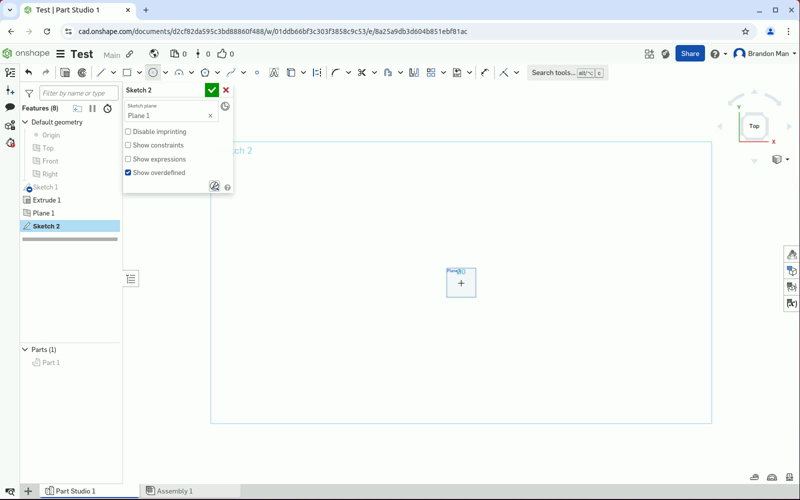
mouse_move(499, 282)
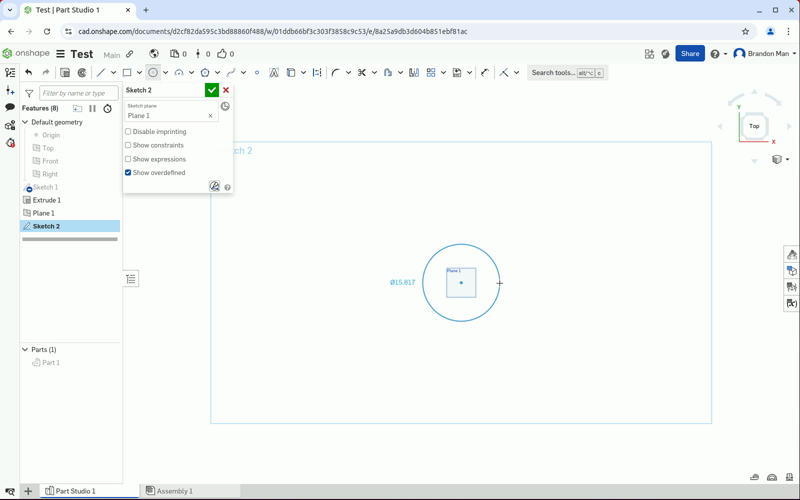
click(499, 282)
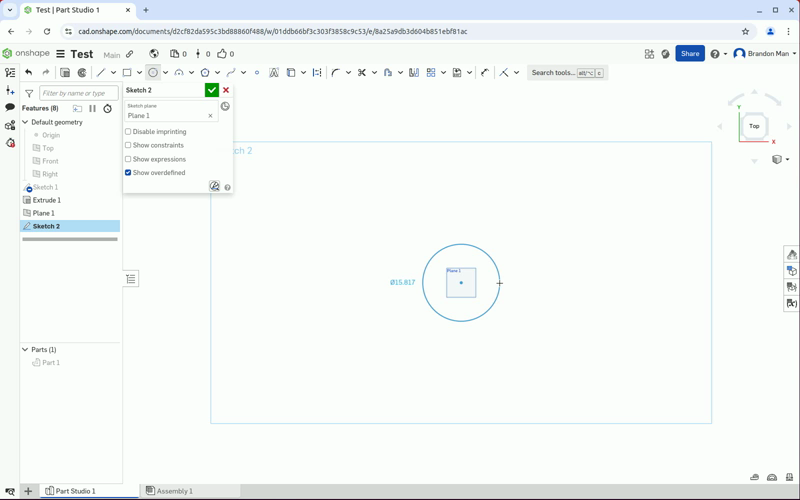
key(esc)
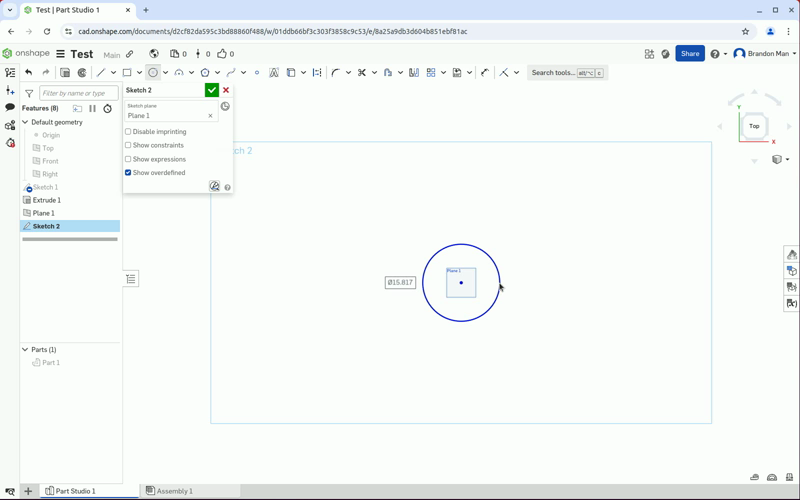
mouse_move(477, 308)
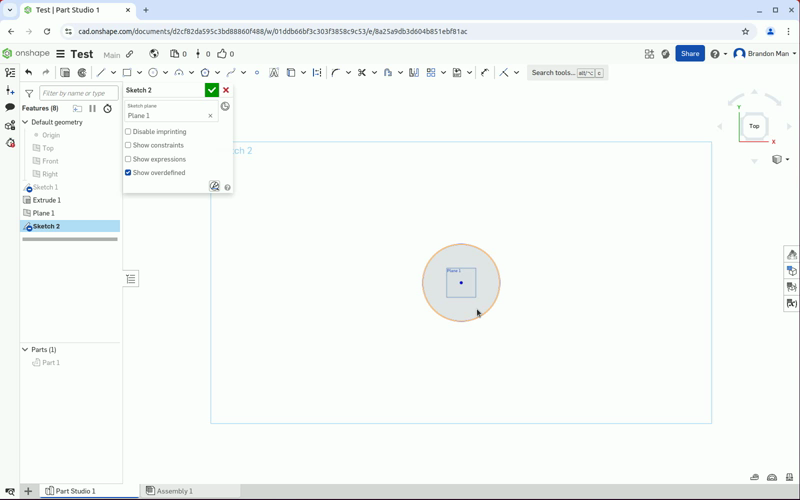
click(477, 308)
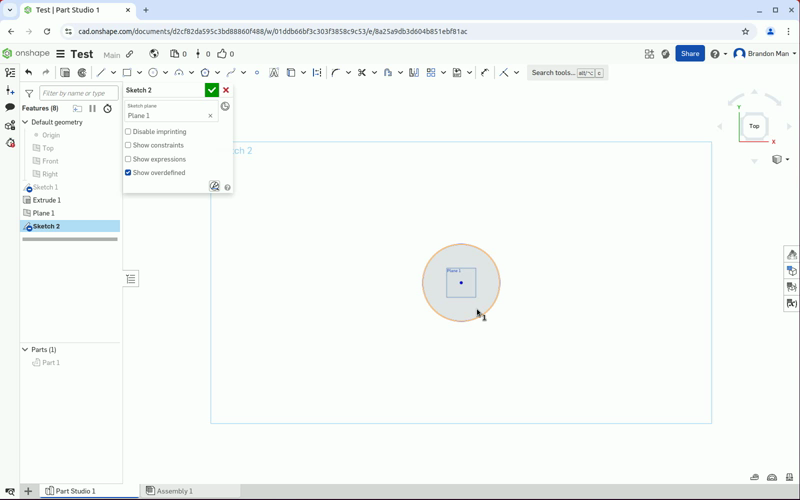
mouse_move(73, 352)
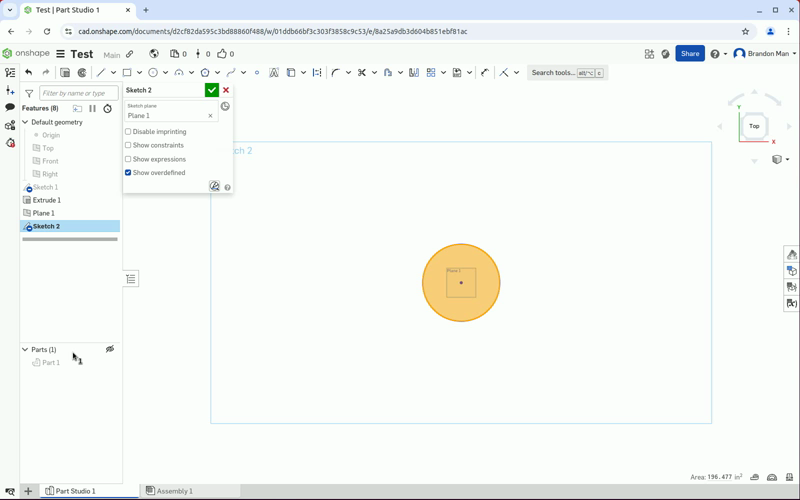
key(shift+y)
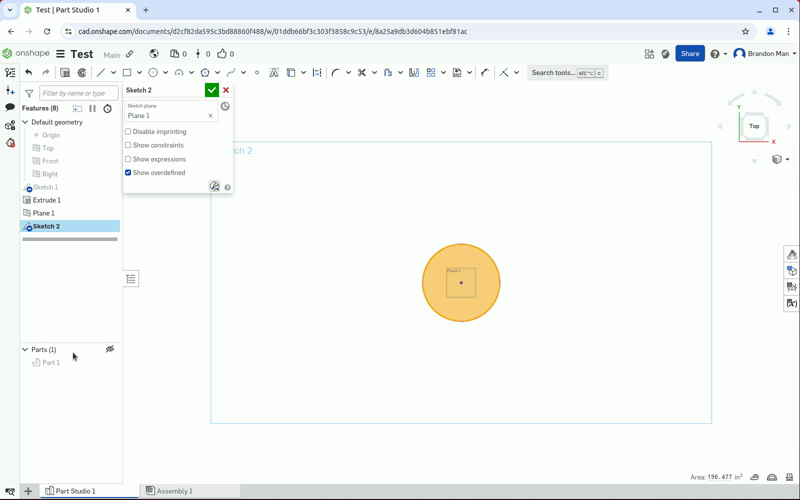
key(shift+e)
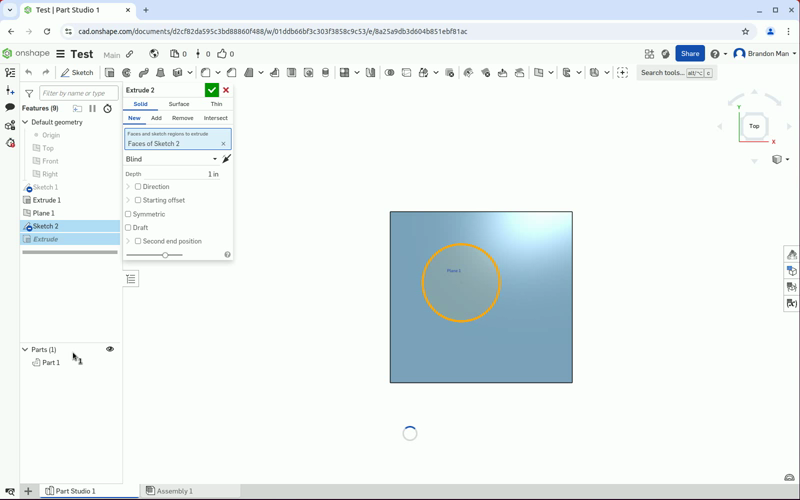
mouse_move(143, 106)
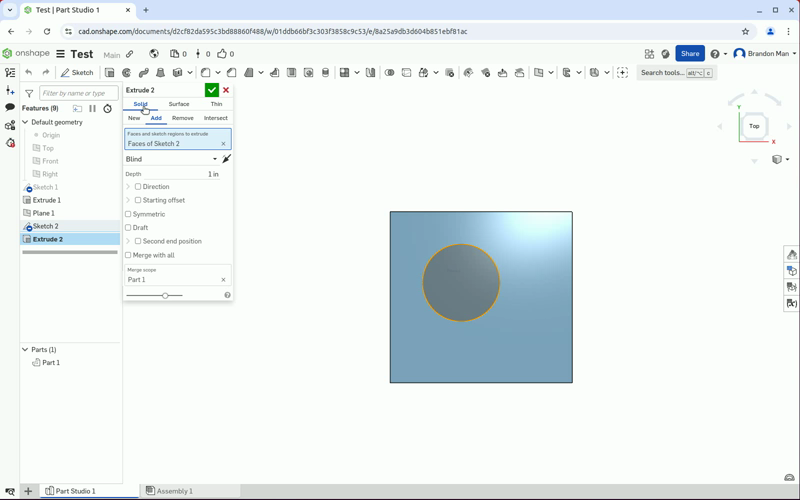
click(143, 106)
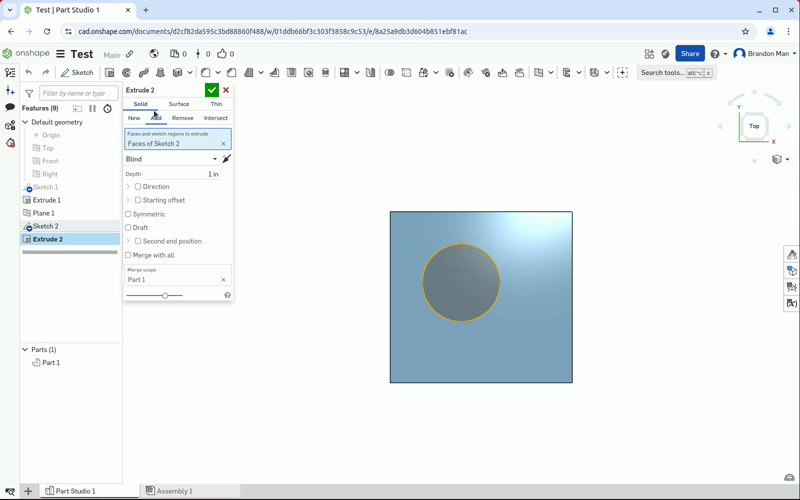
mouse_move(186, 120)
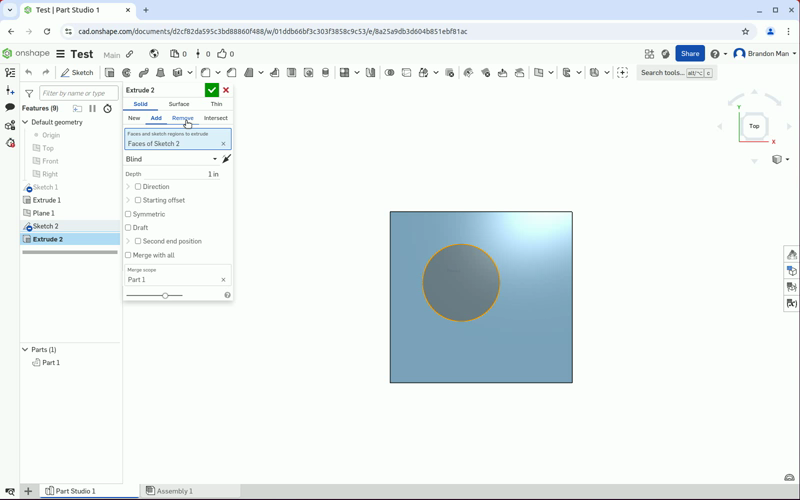
click(186, 120)
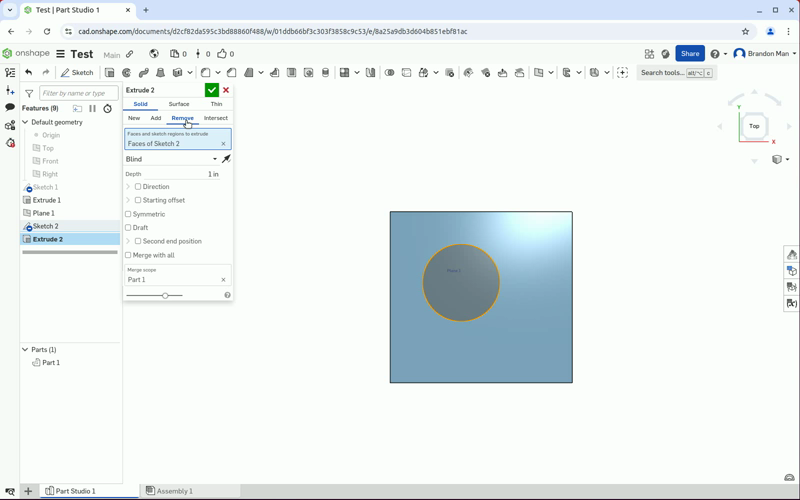
key(tab, 4)
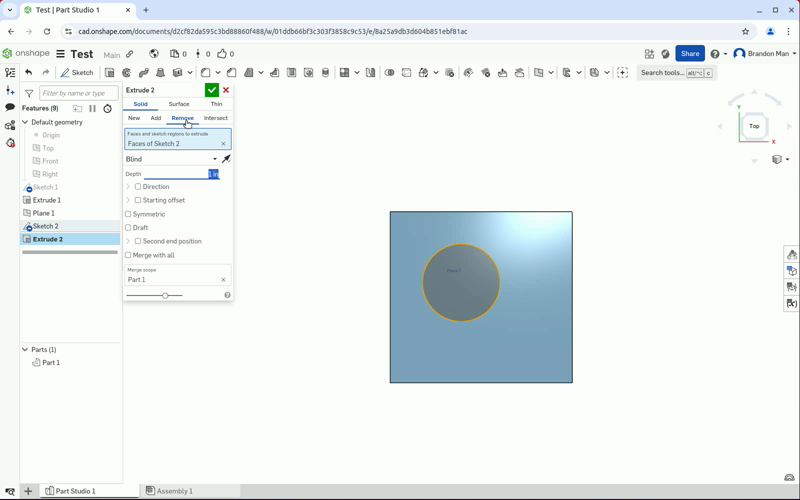
text(16.368)
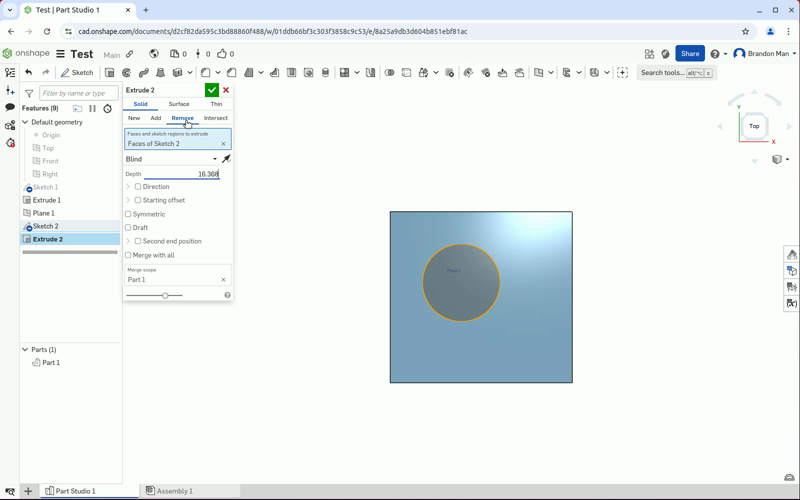
key(tab, 6)
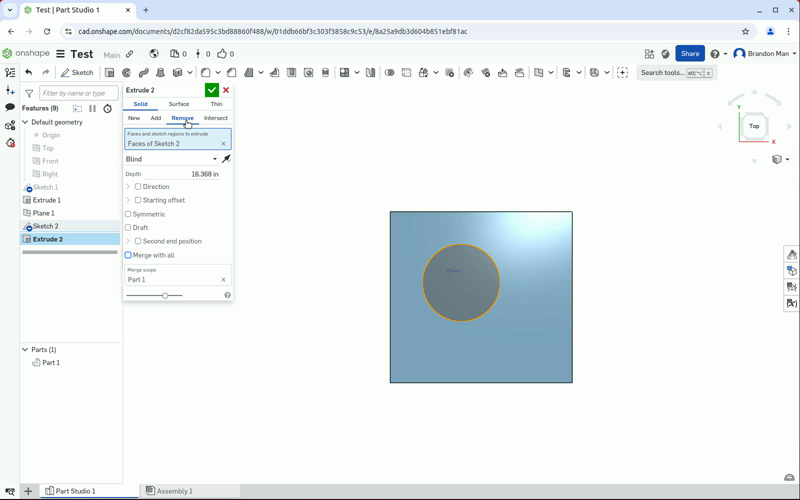
key(space)
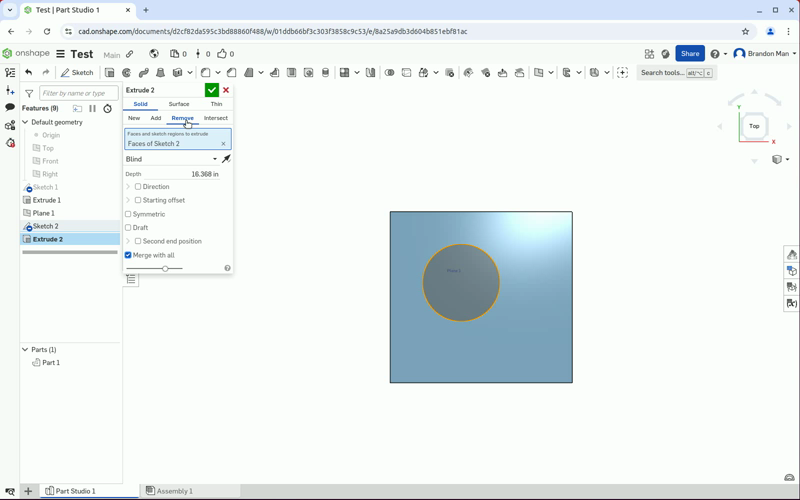
key(enter)
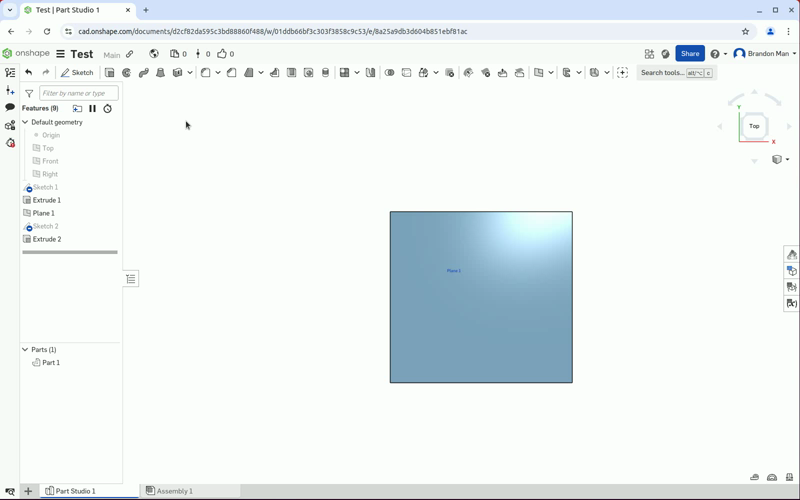
key(shift+h)
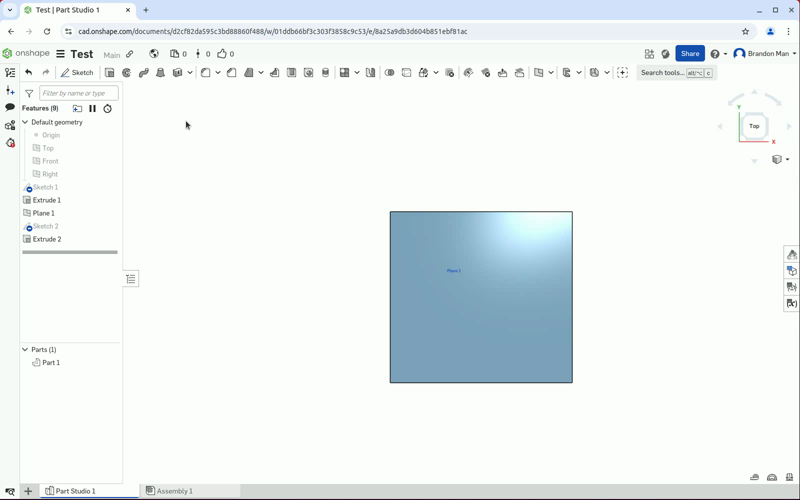
key(shift+h)
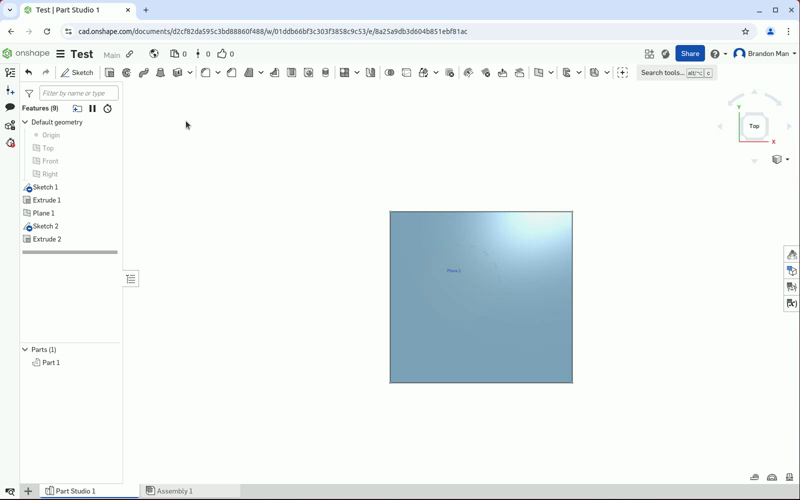
key(shift+7)
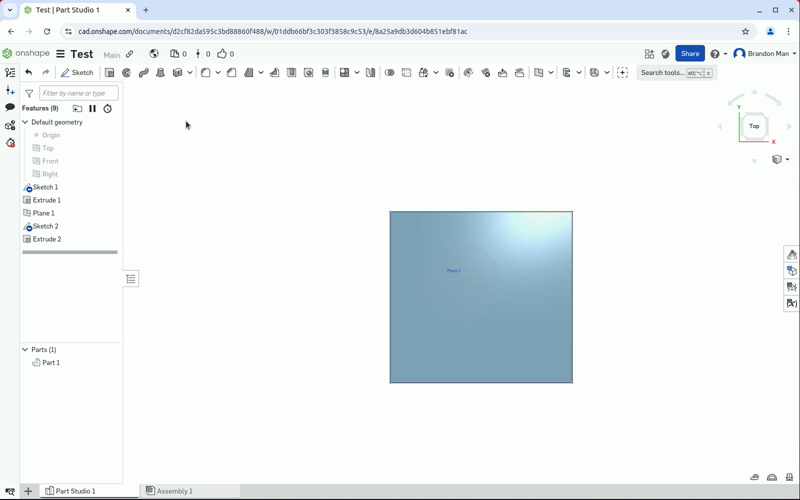
key(up, 3)
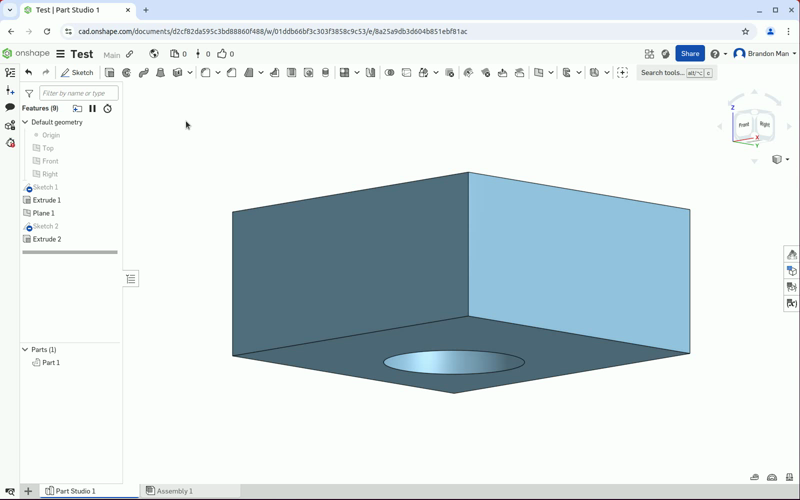
key(left, 3)
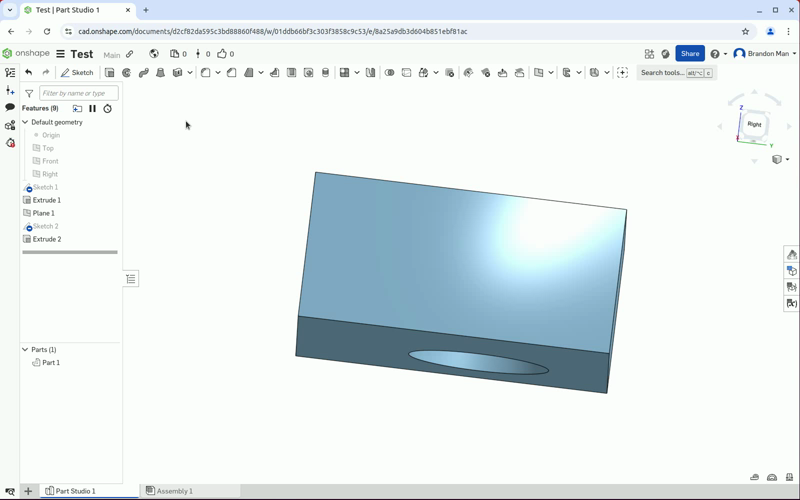
key(right, 3)
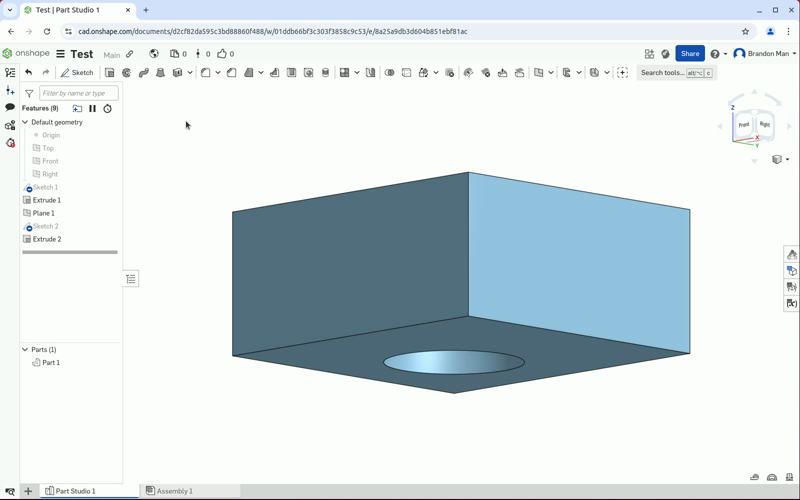
key(down, 3)
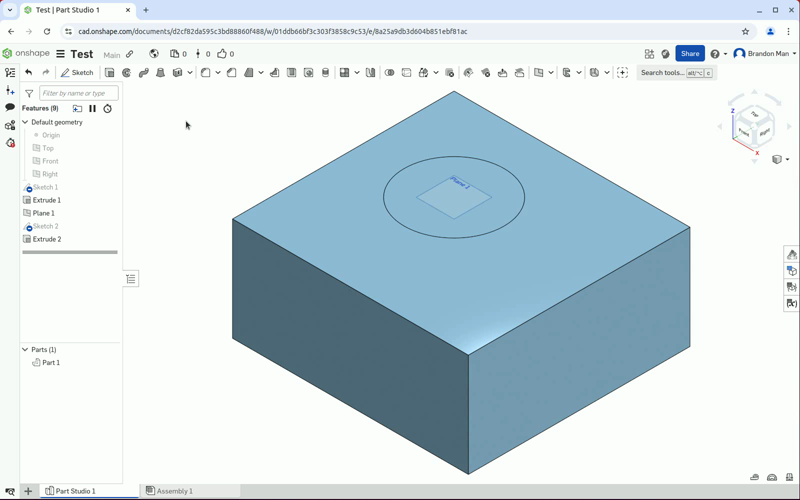
mouse_move(73, 189)
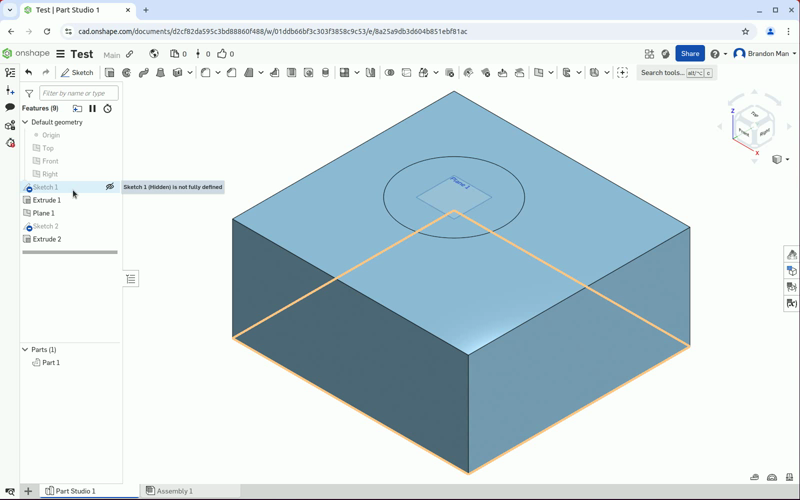
click(73, 189)